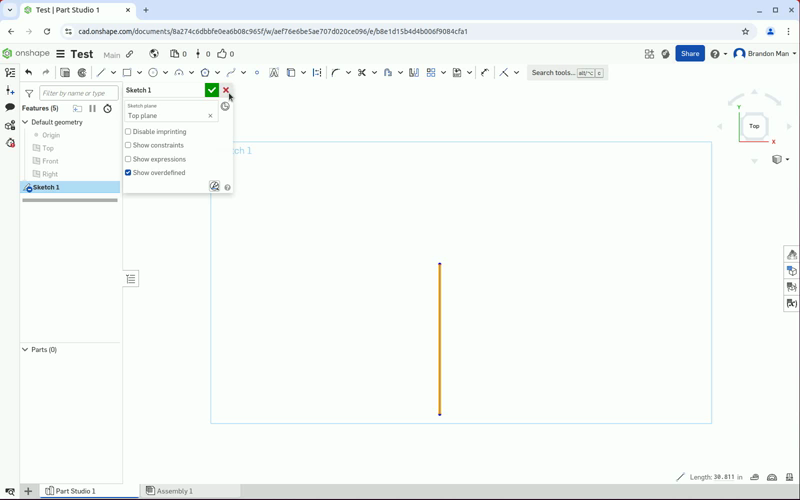
key(shift+h)
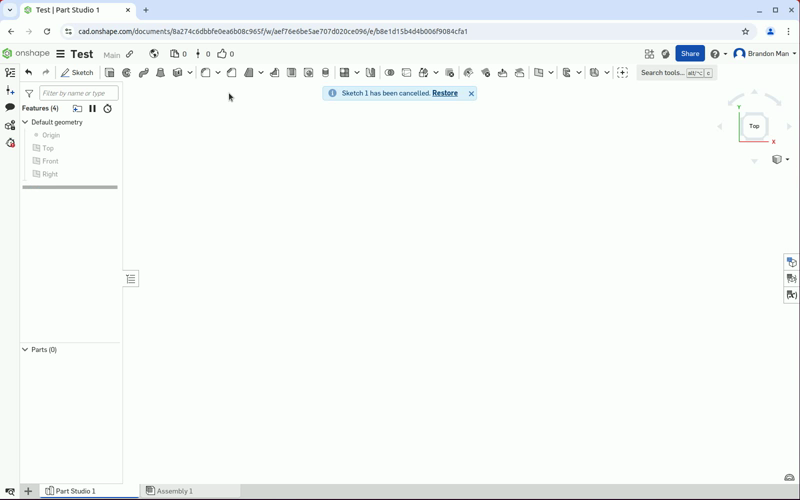
mouse_move(73, 352)
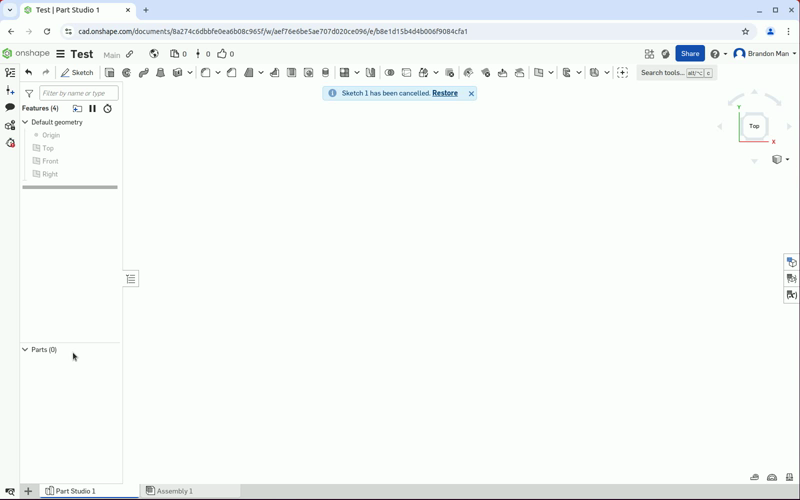
key(y)
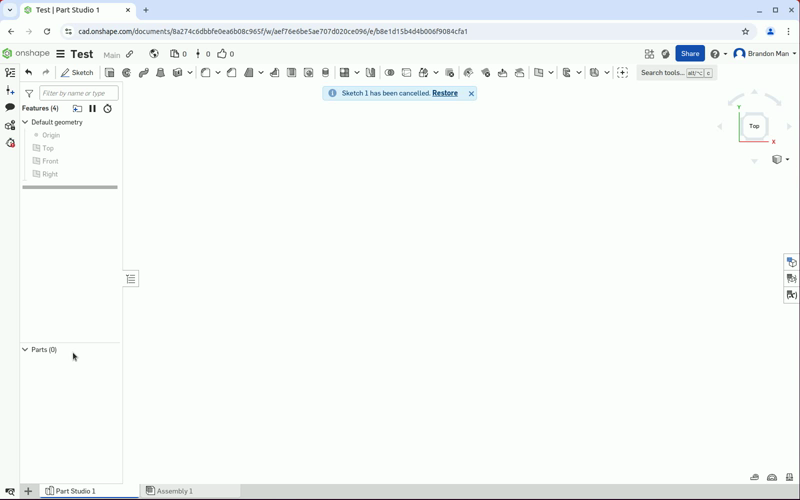
key(shift+p)
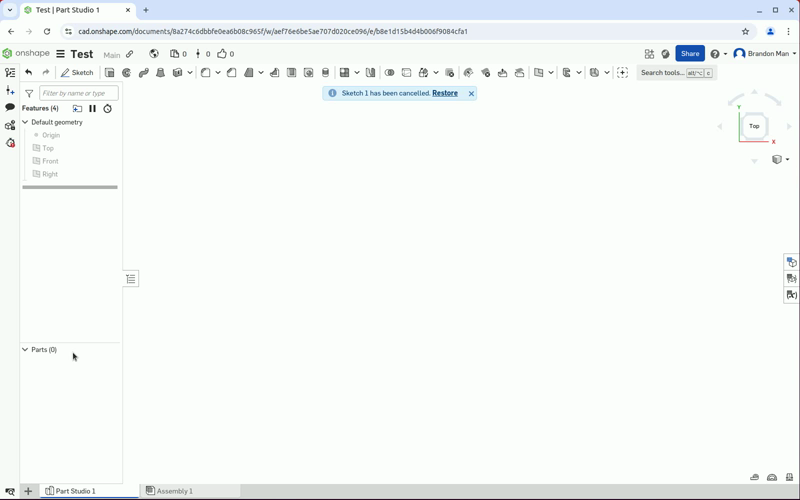
key(space)
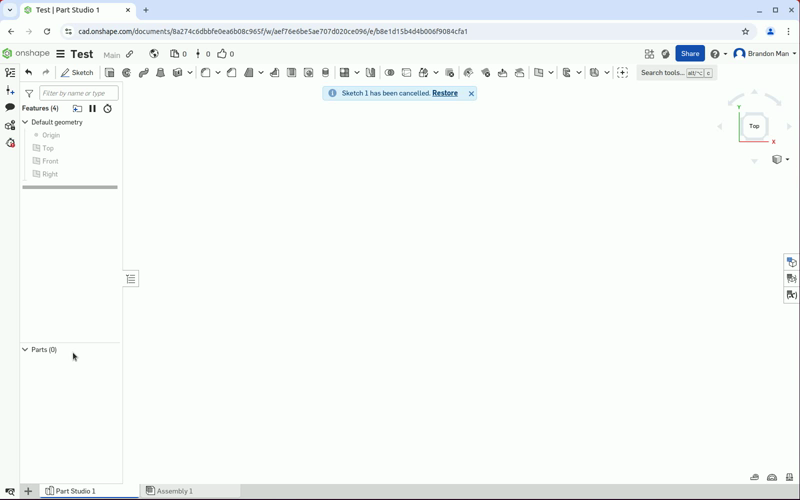
key_down(shift)
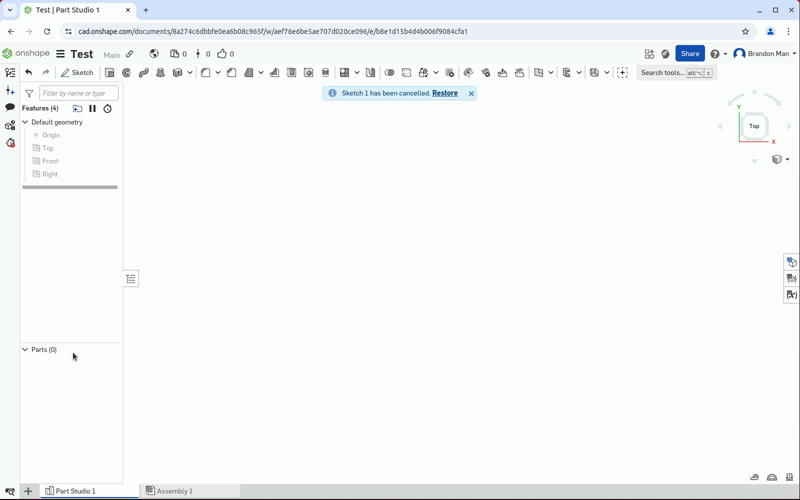
key(up)
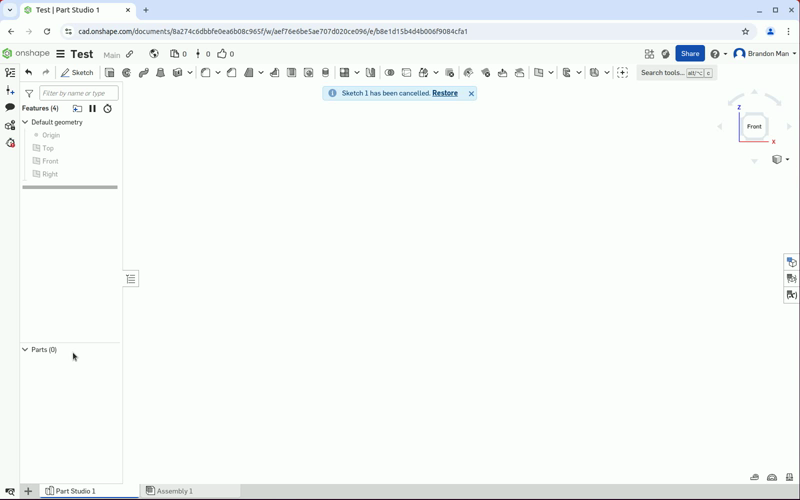
key_up(shift)
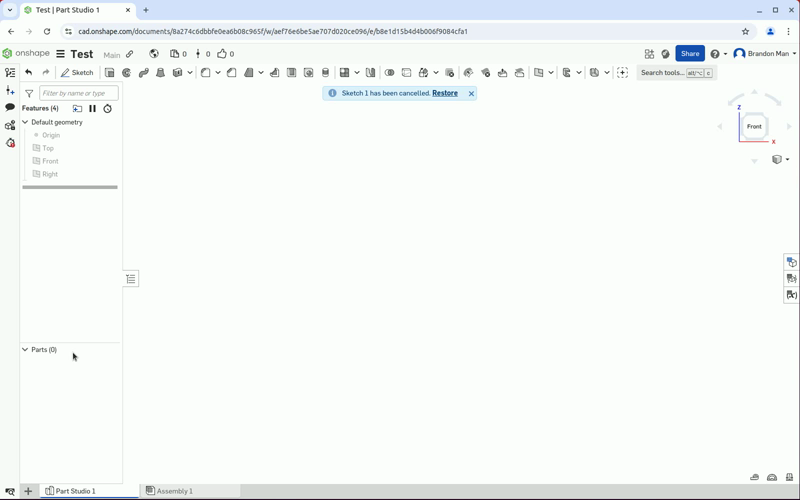
mouse_move(73, 352)
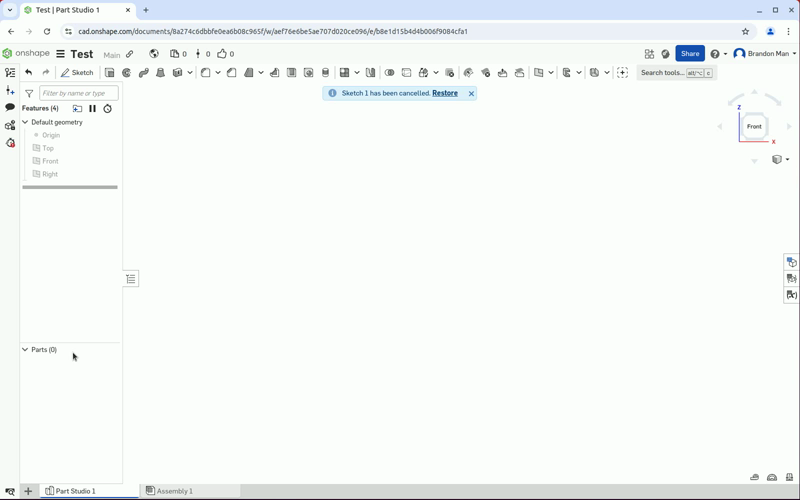
key(shift+y)
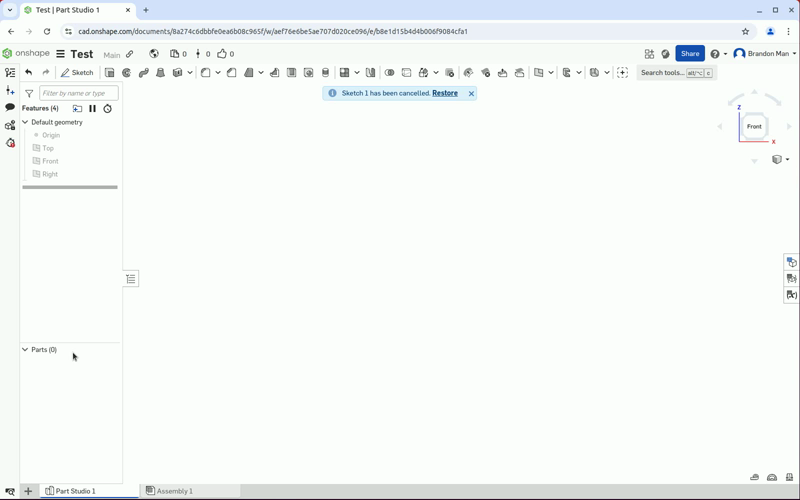
key(shift+s)
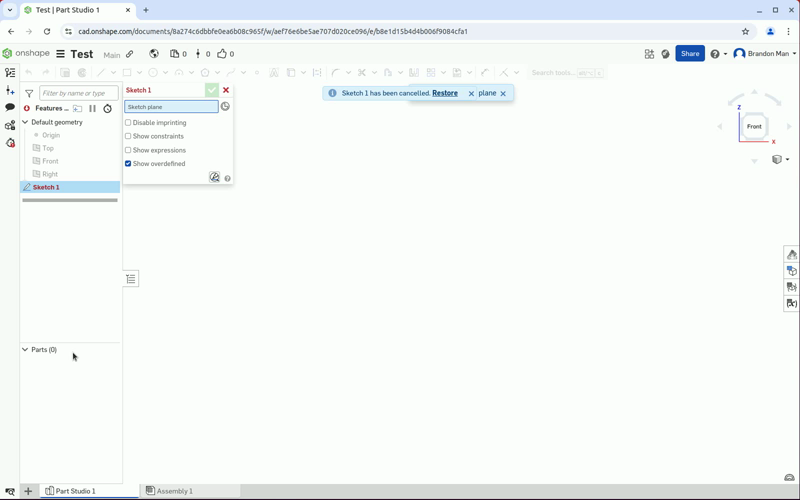
mouse_move(73, 163)
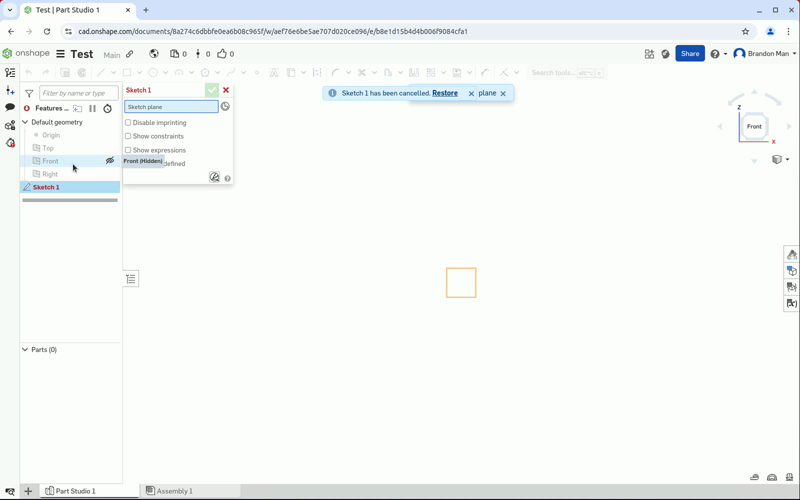
click(73, 163)
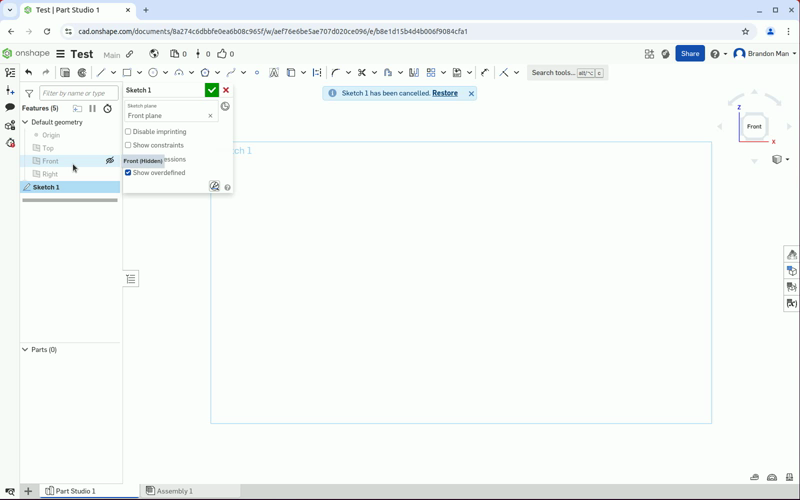
mouse_move(73, 352)
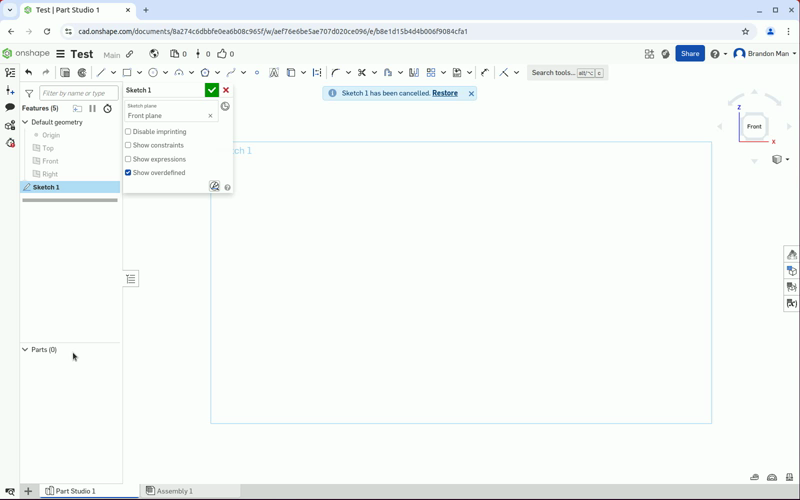
key(y)
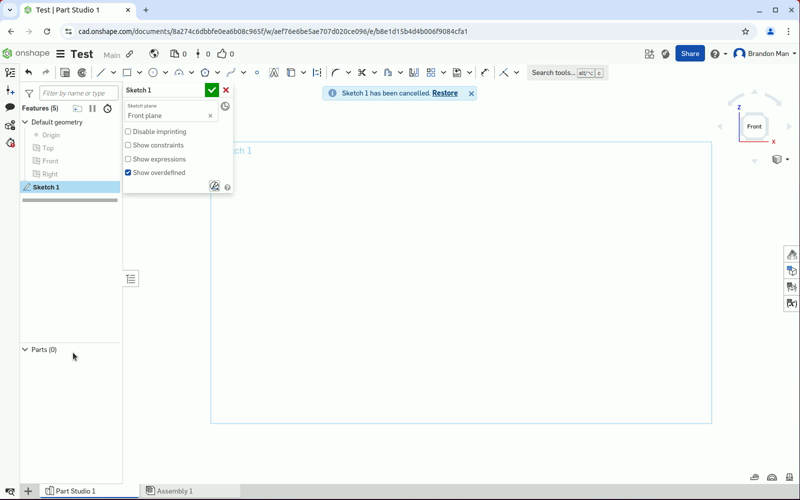
key(l)
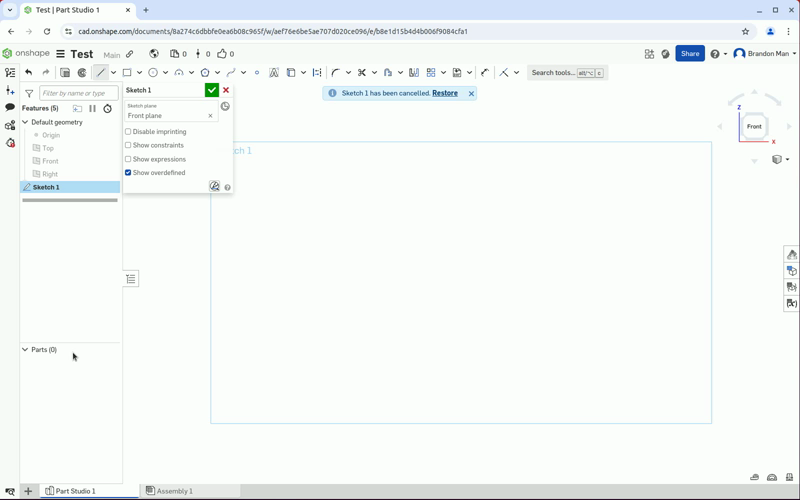
key_down(shift)
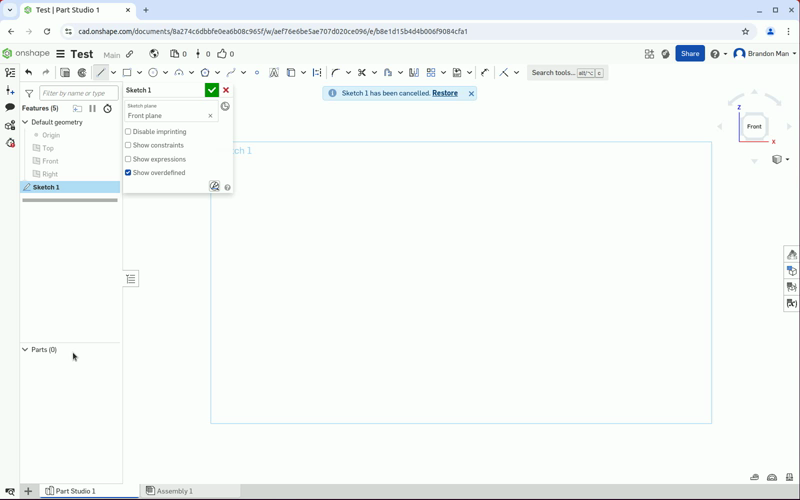
mouse_move(460, 282)
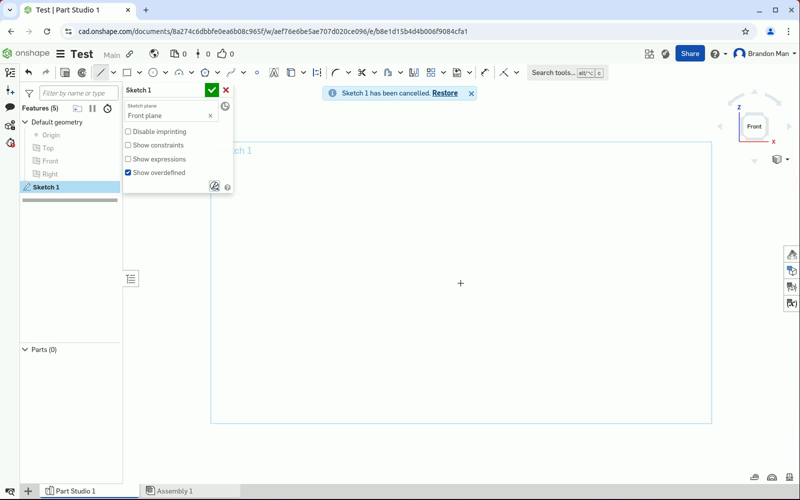
click(460, 282)
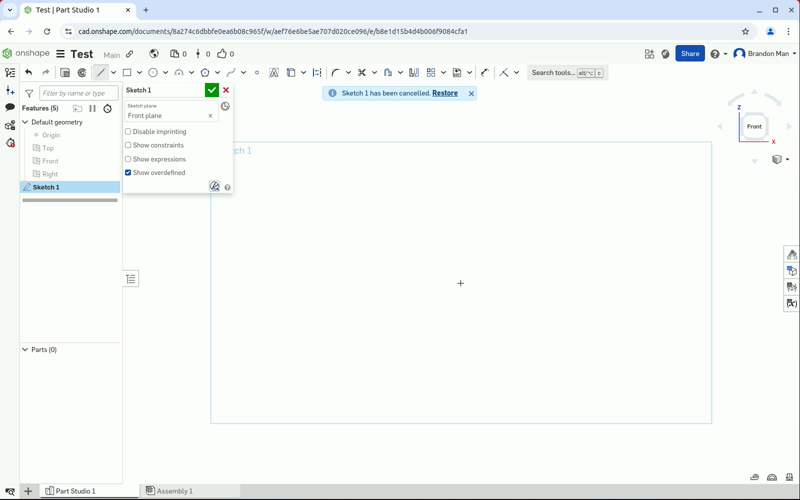
key_up(shift)
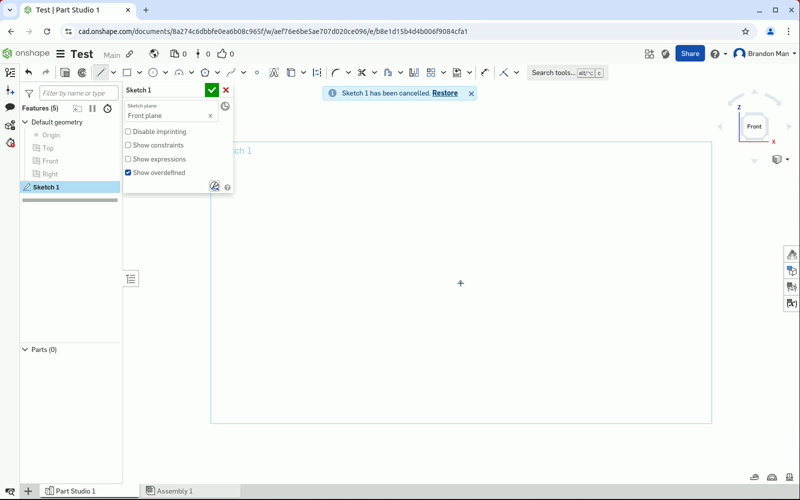
key_down(shift)
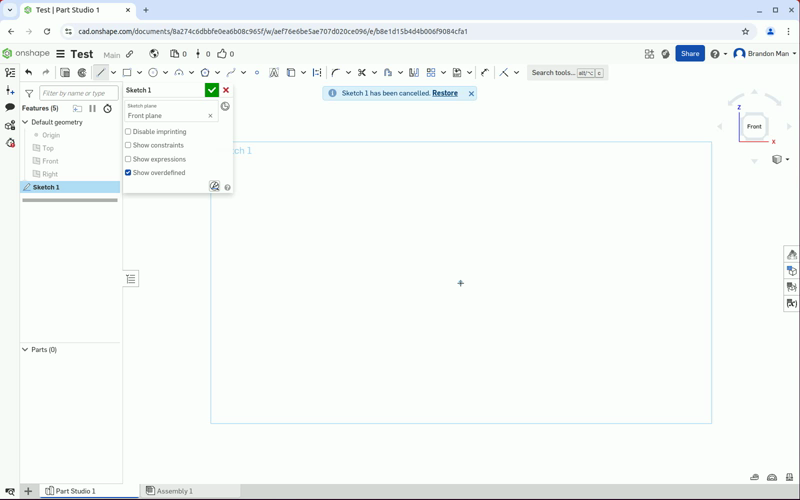
mouse_move(573, 282)
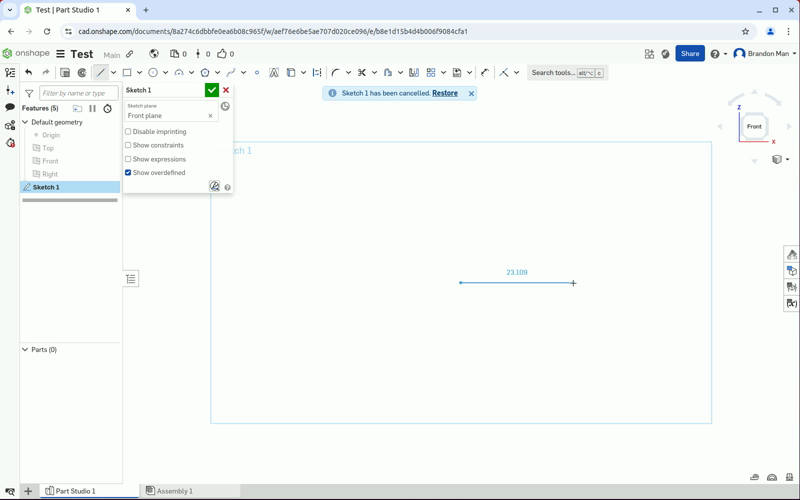
click(573, 282)
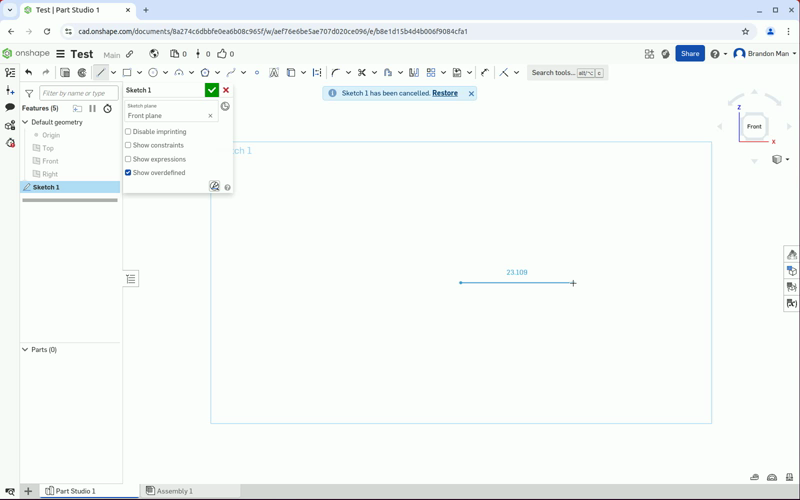
key_up(shift)
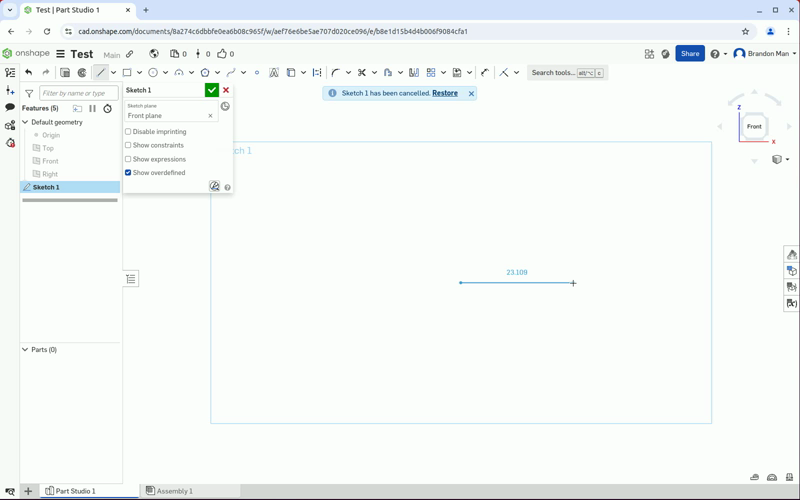
key_down(shift)
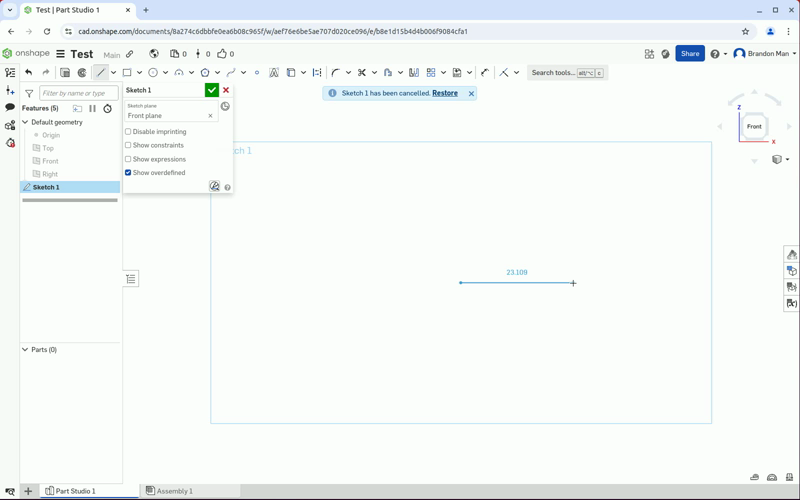
mouse_move(589, 282)
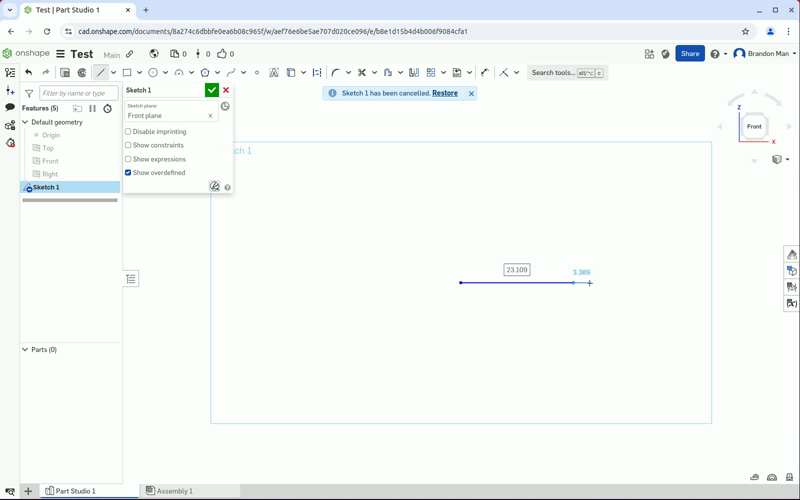
mouse_move(573, 226)
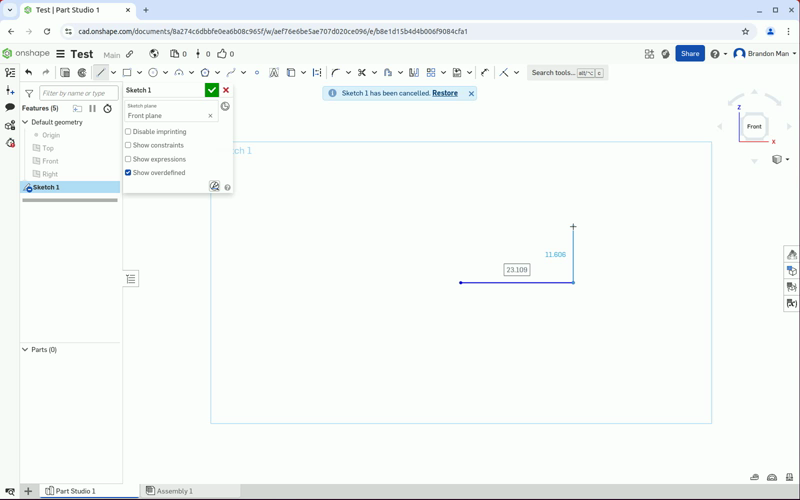
click(573, 226)
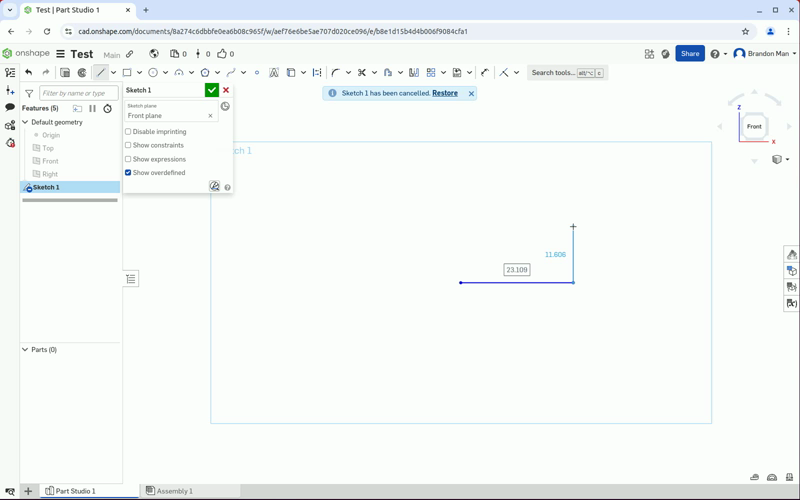
key_up(shift)
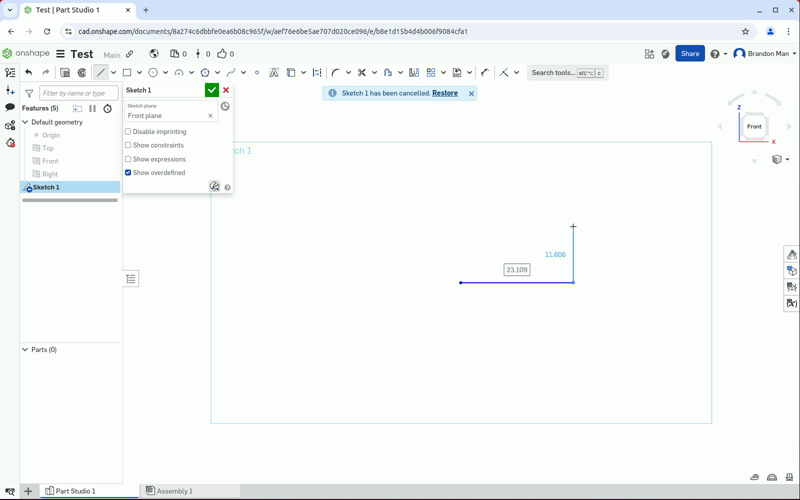
key_down(shift)
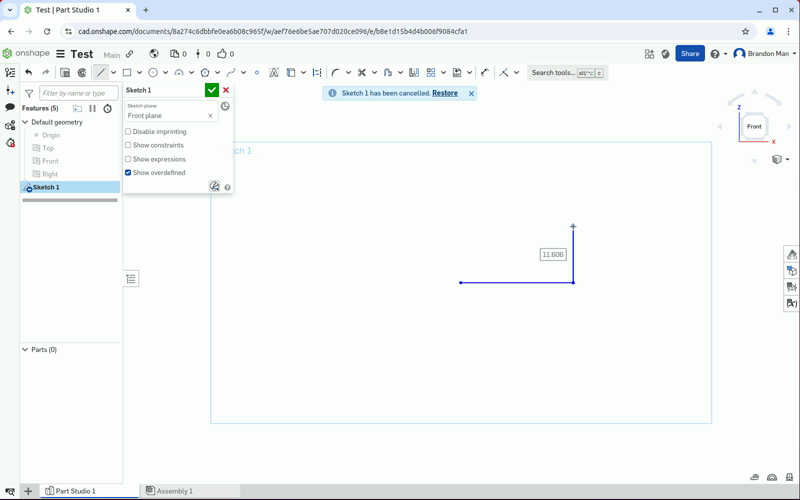
mouse_move(460, 226)
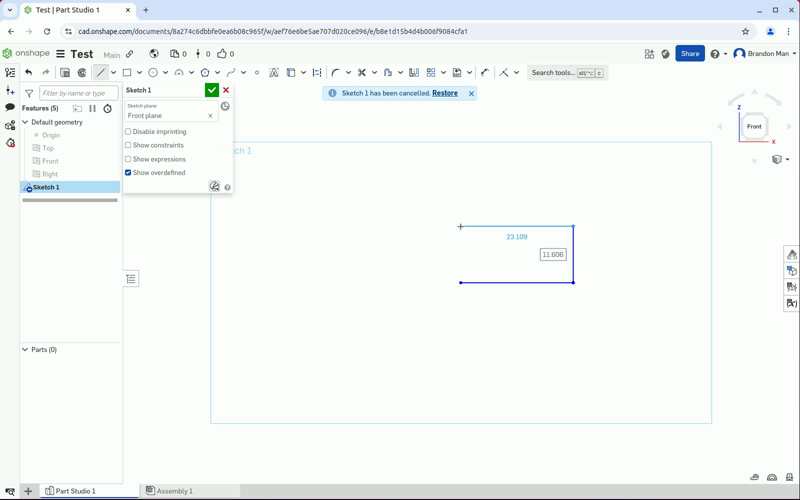
click(460, 226)
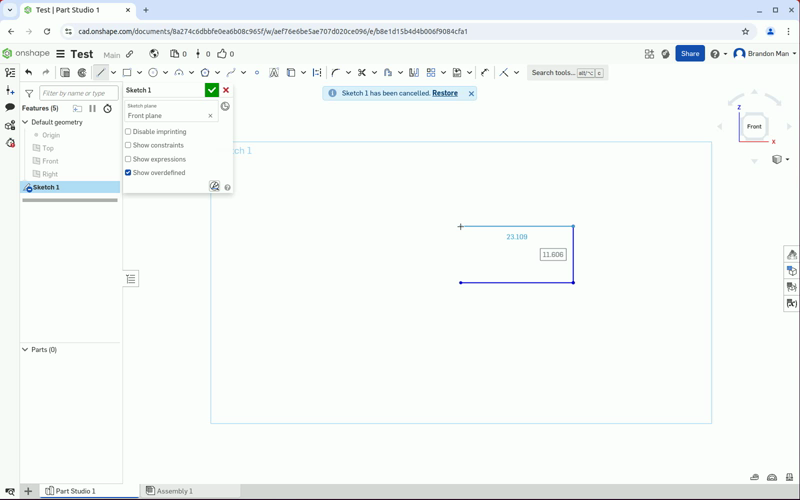
key_up(shift)
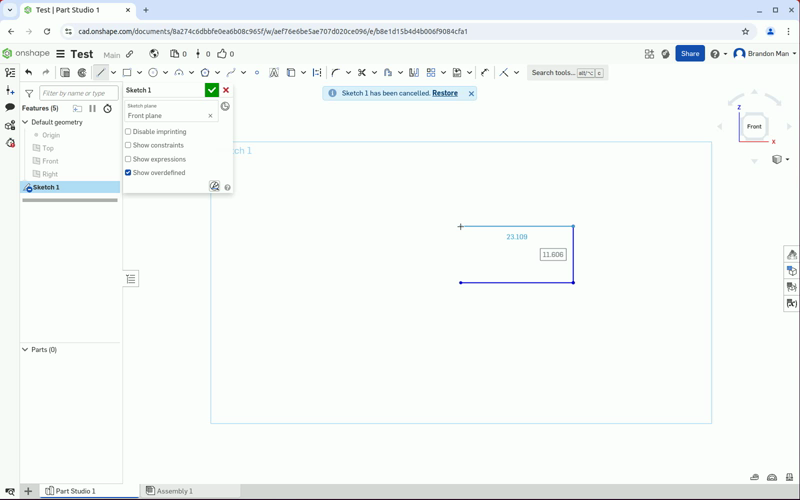
mouse_move(490, 226)
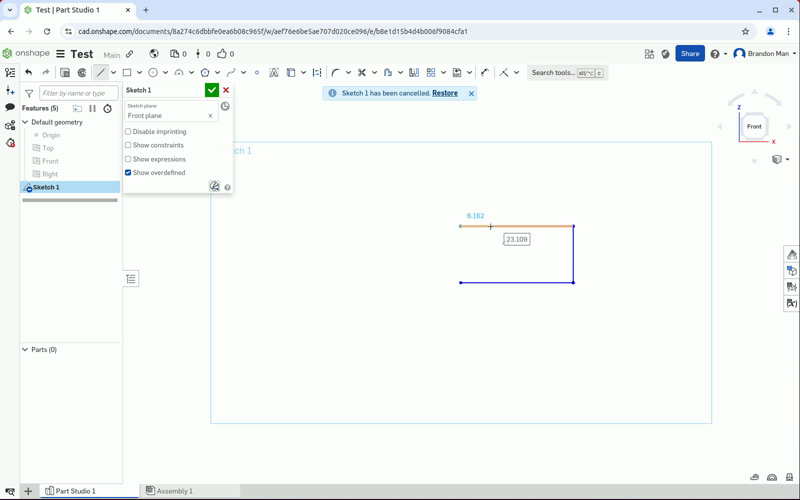
key_down(shift)
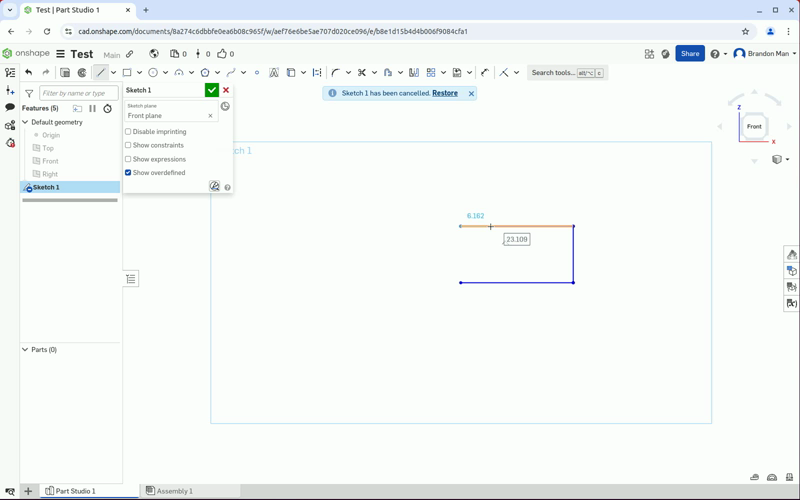
mouse_move(460, 282)
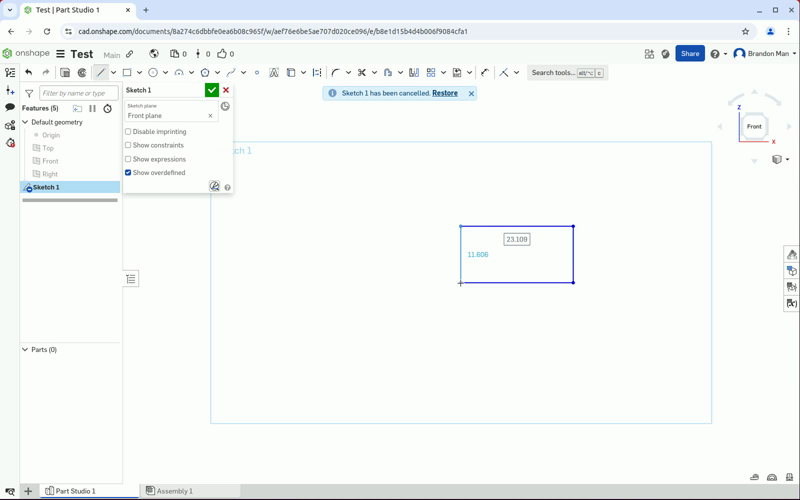
key_up(shift)
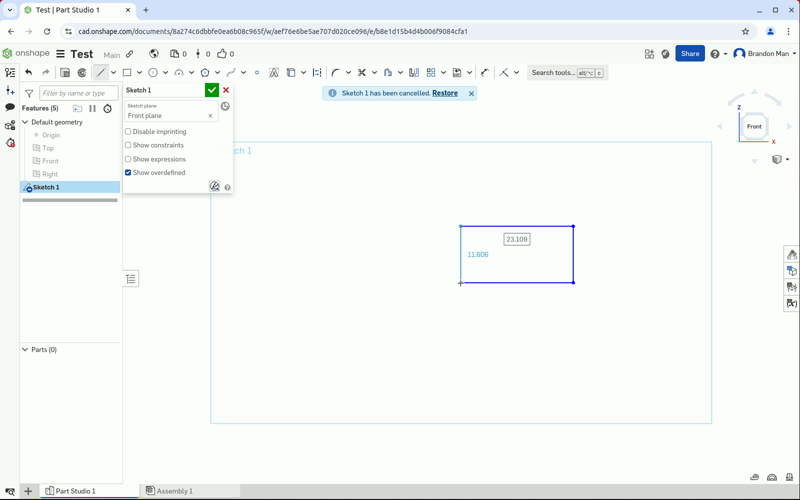
click(460, 282)
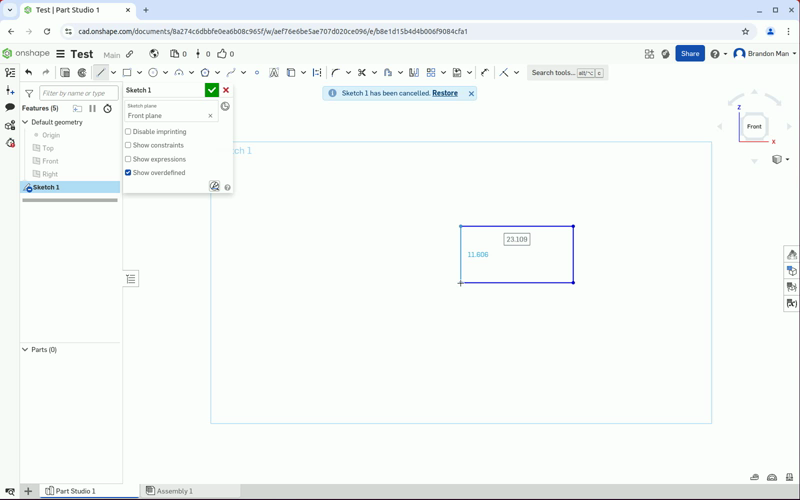
key(esc)
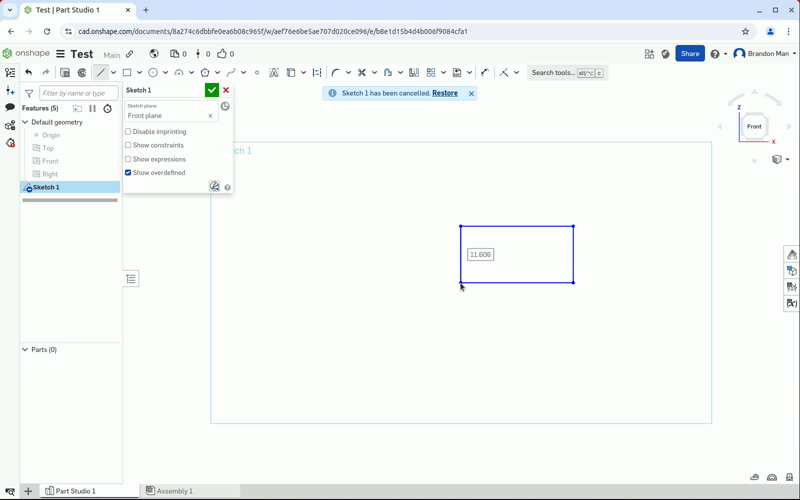
mouse_move(497, 233)
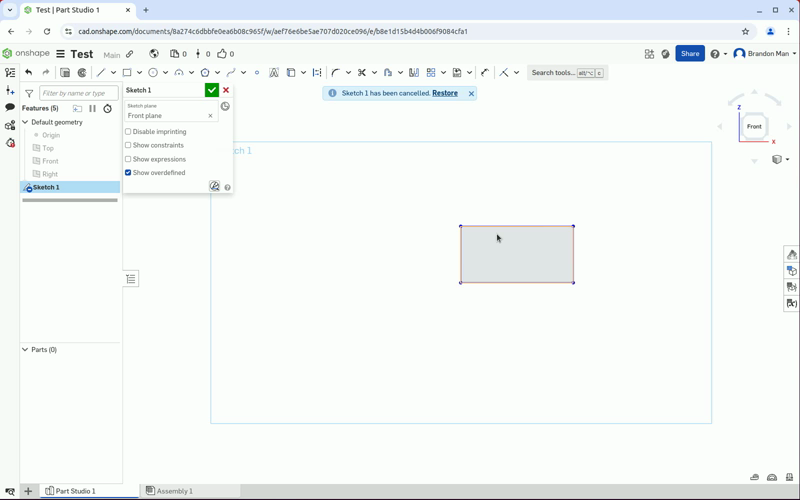
click(497, 233)
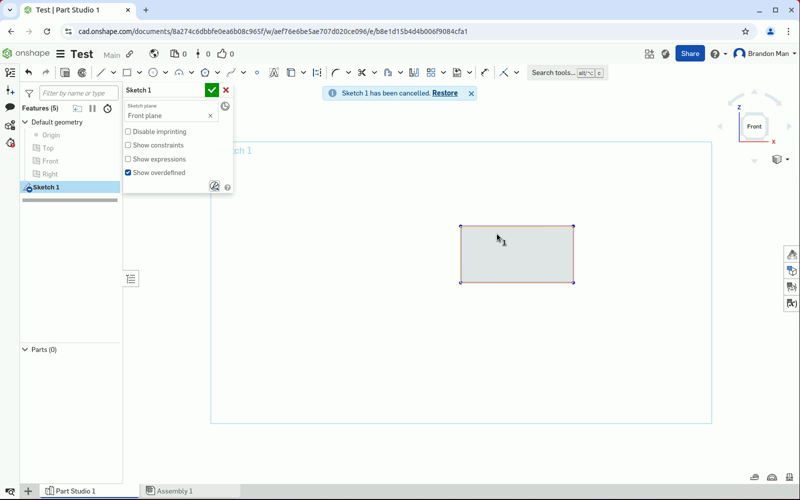
mouse_move(73, 352)
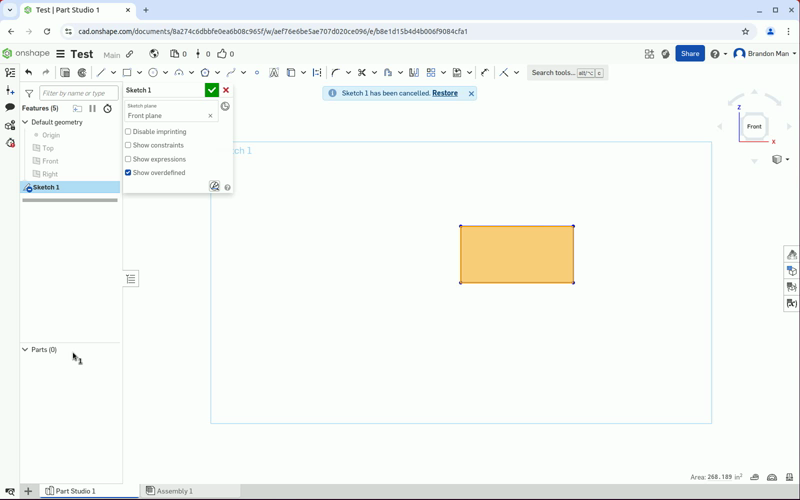
key(shift+y)
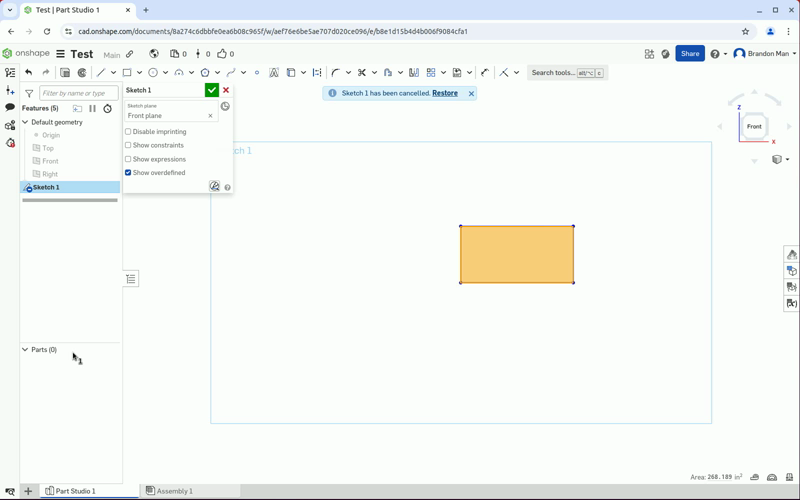
key(shift+e)
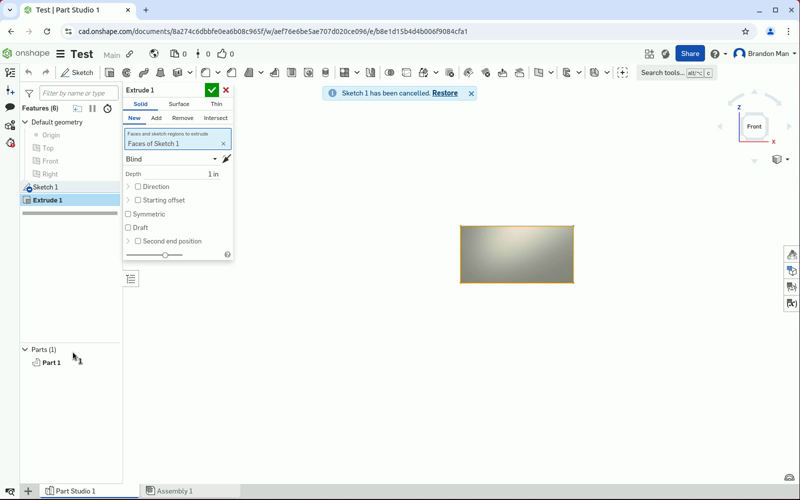
mouse_move(143, 106)
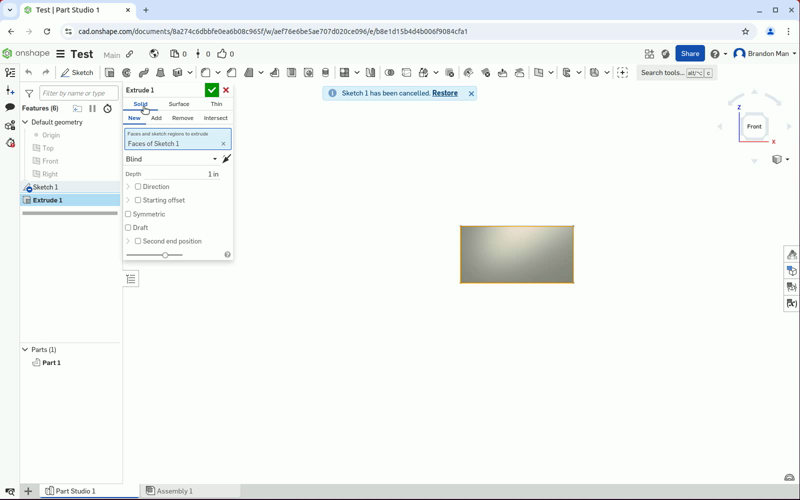
click(143, 106)
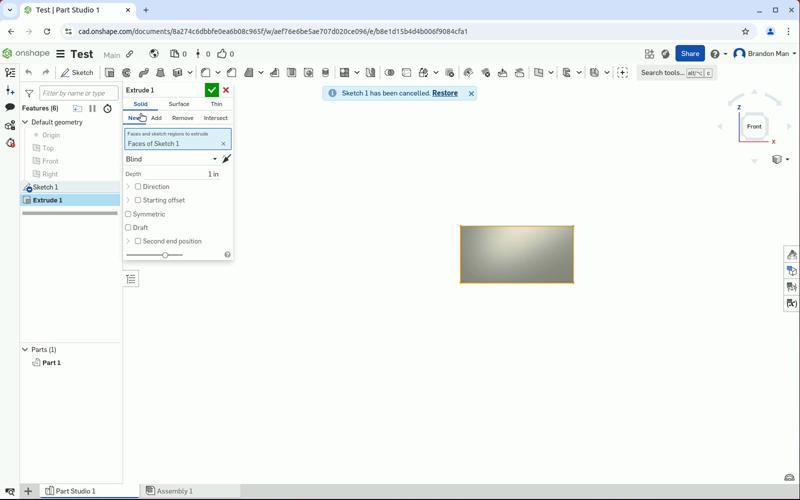
mouse_move(137, 120)
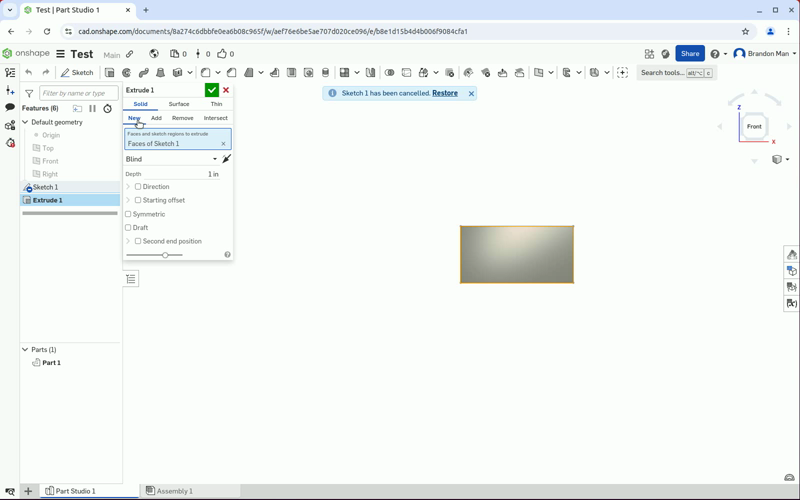
click(137, 120)
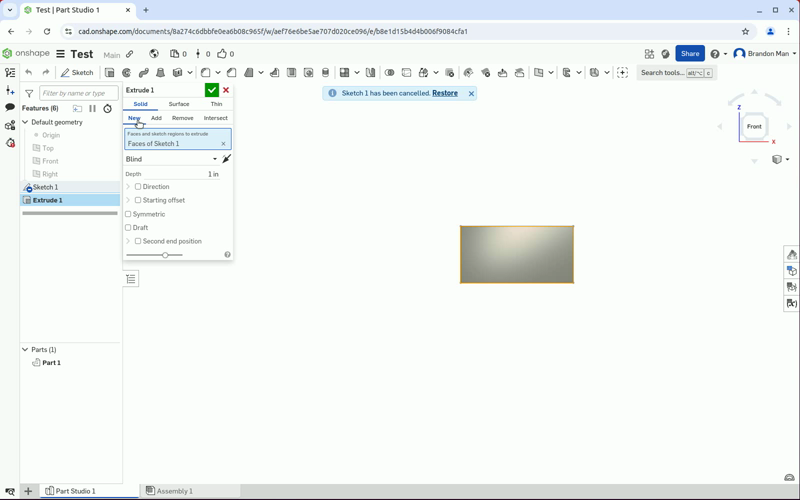
key(tab, 4)
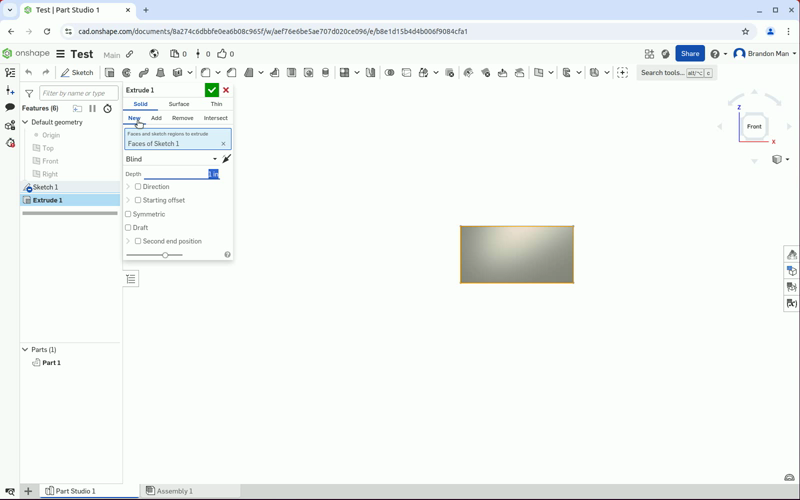
text(-17.331)
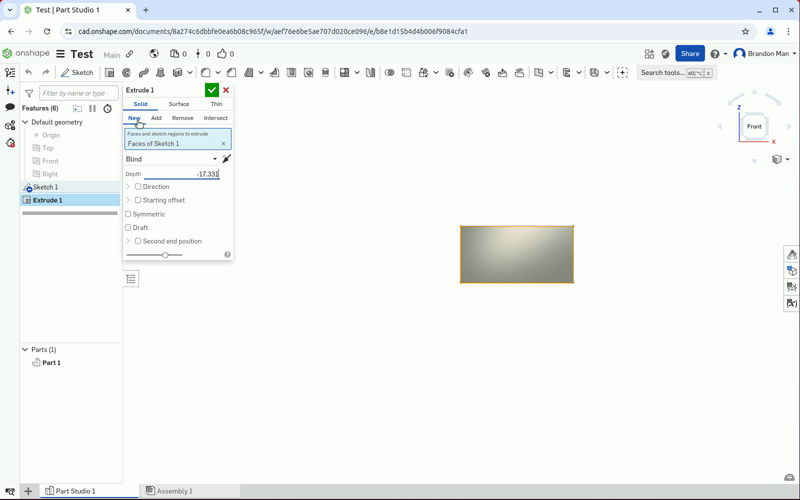
key(enter)
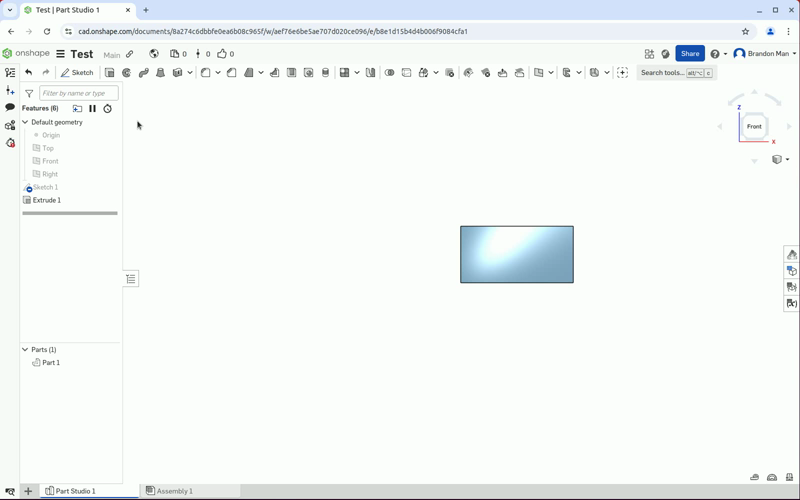
key(shift+h)
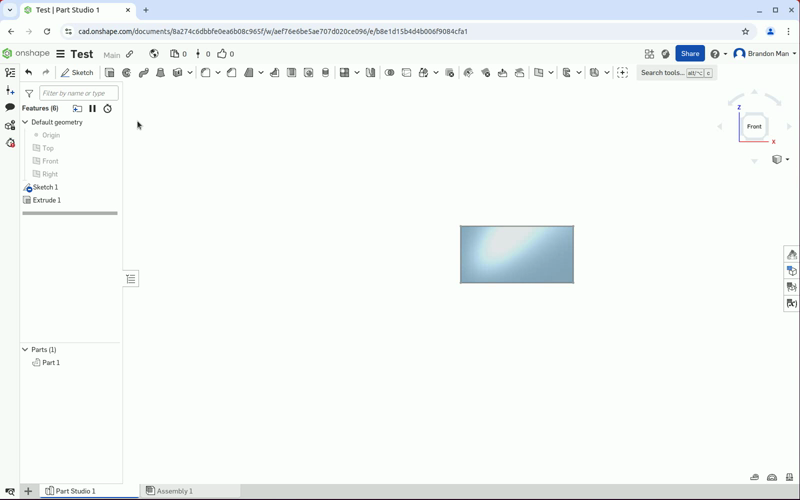
key(shift+h)
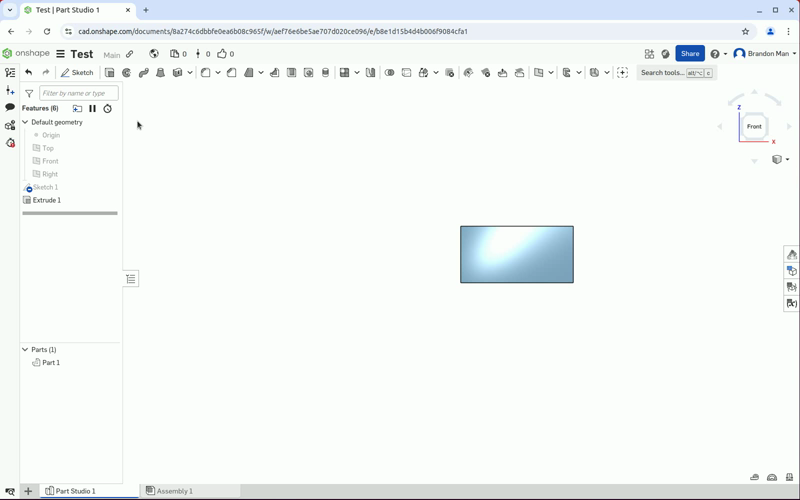
mouse_move(73, 189)
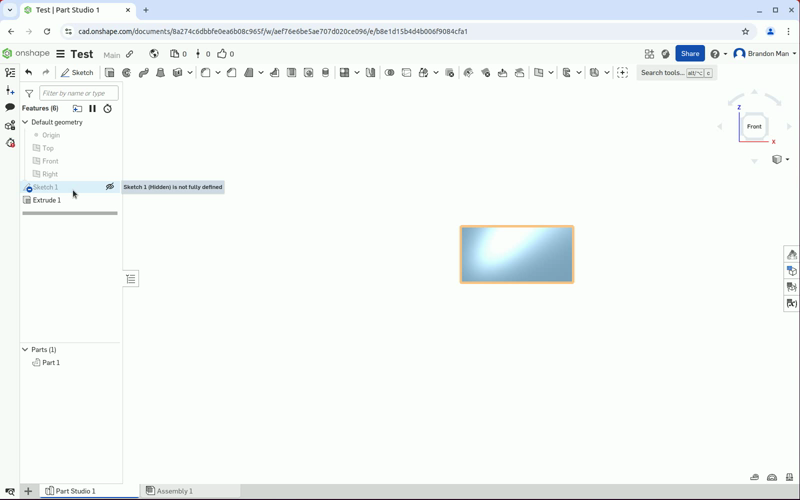
click(73, 189)
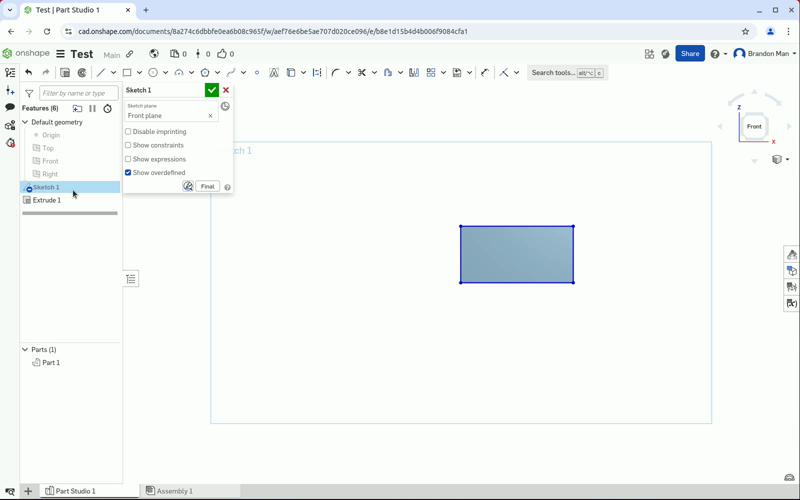
mouse_move(229, 92)
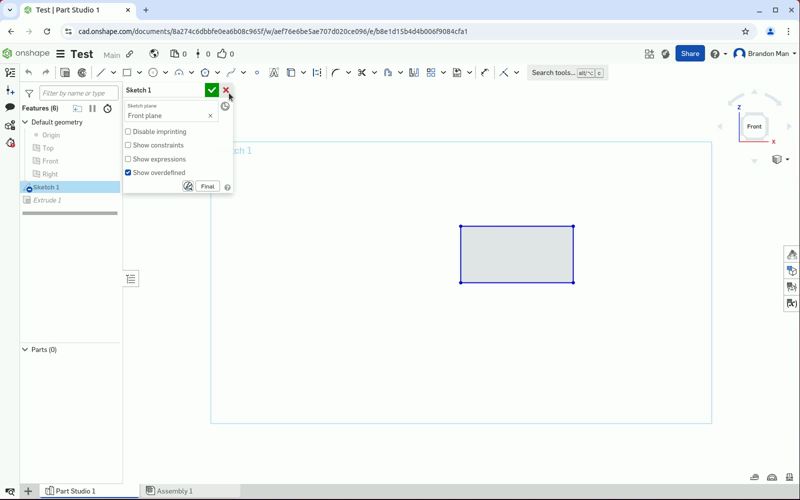
click(229, 92)
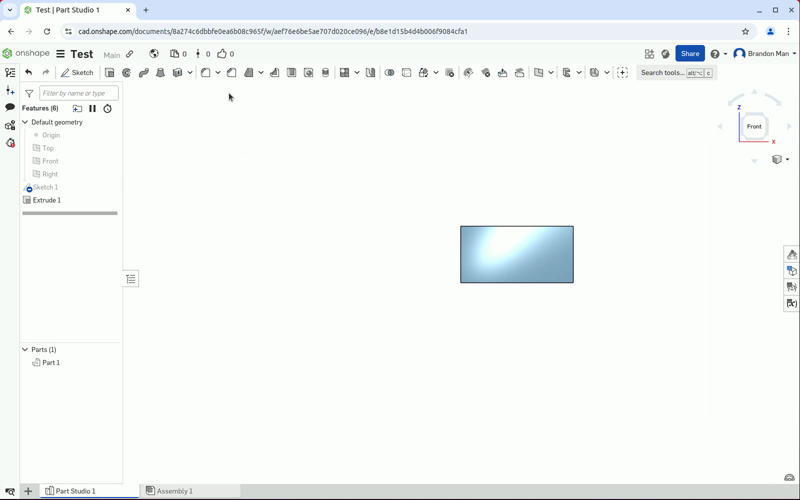
mouse_move(73, 352)
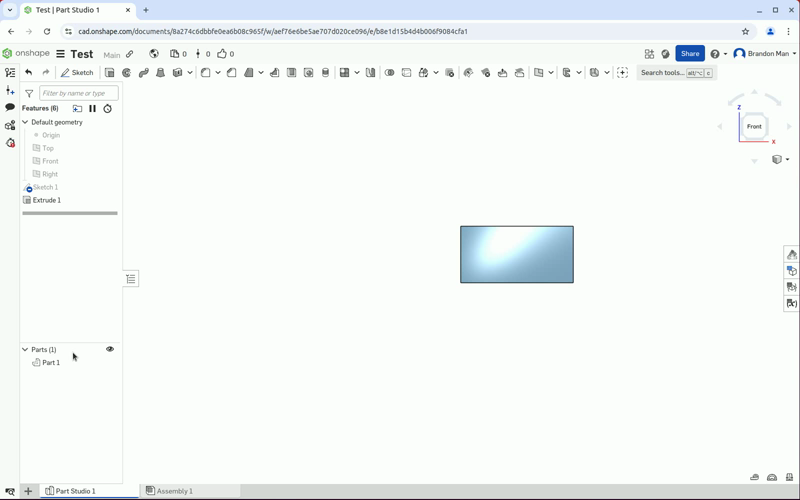
key(y)
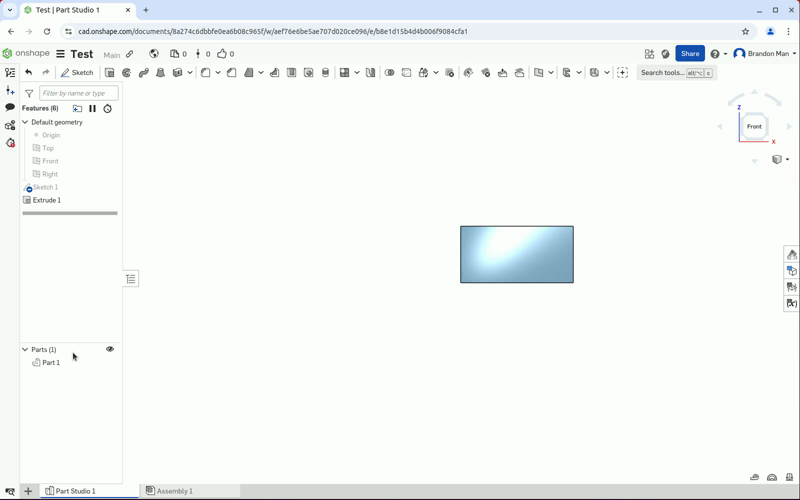
key(shift+p)
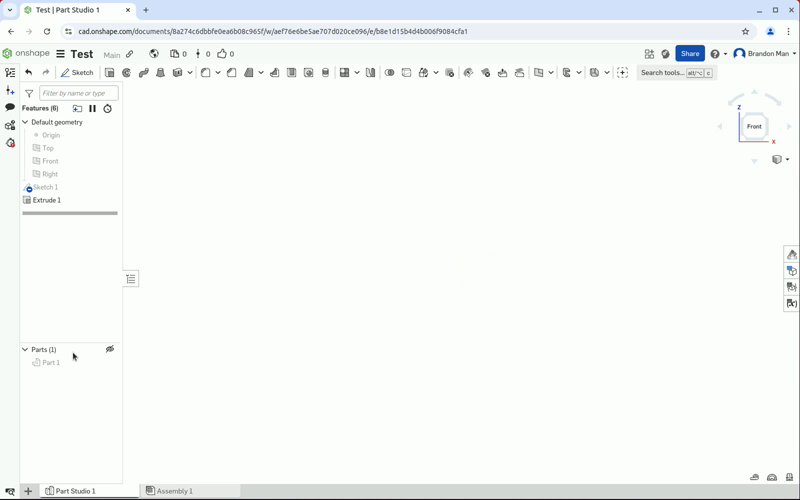
key(space)
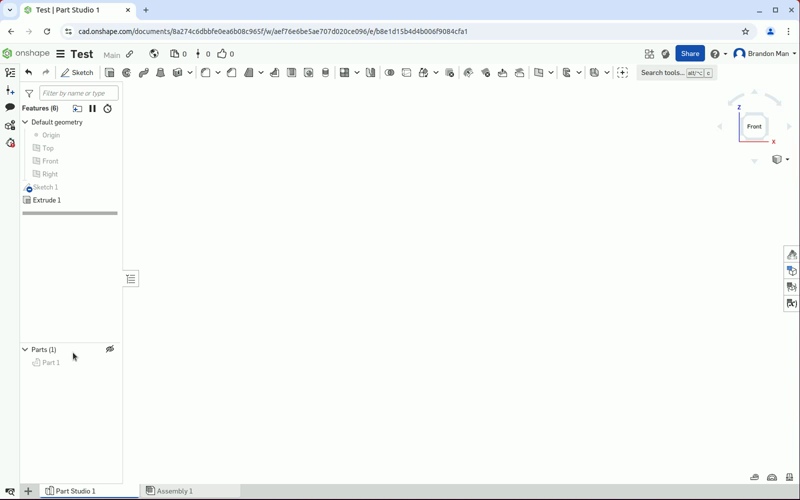
key_down(shift)
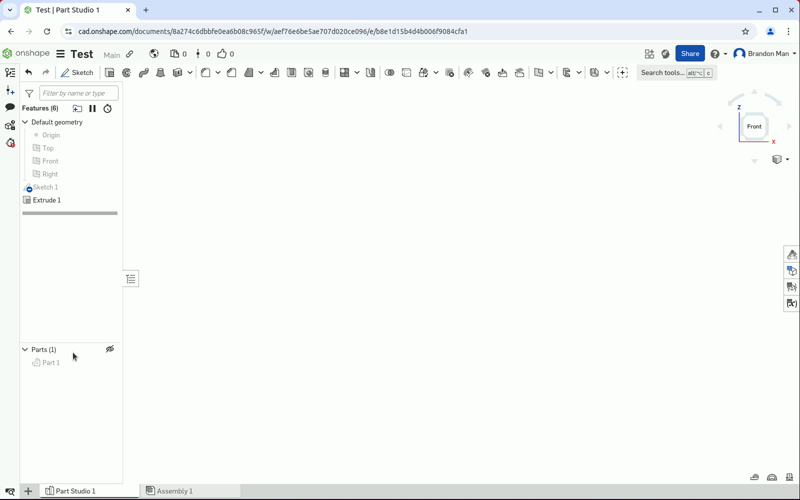
key(down)
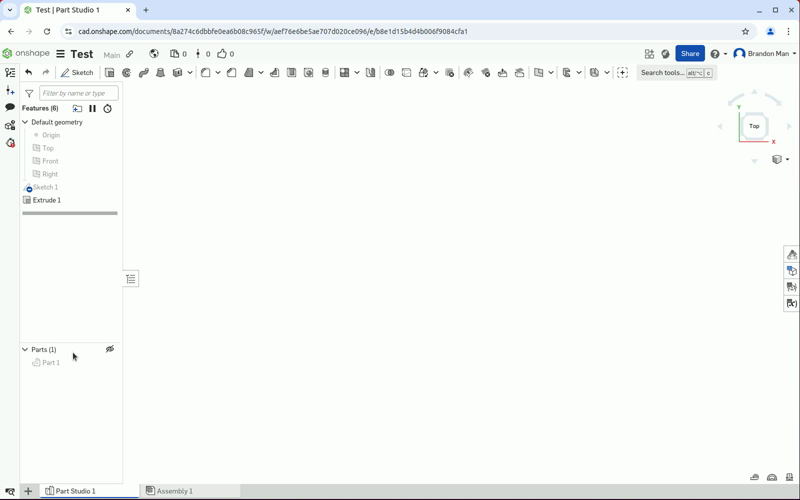
key_up(shift)
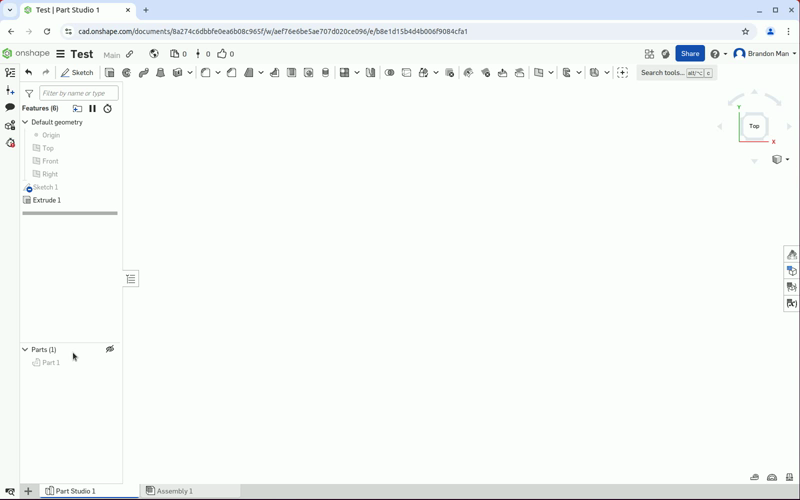
mouse_move(73, 352)
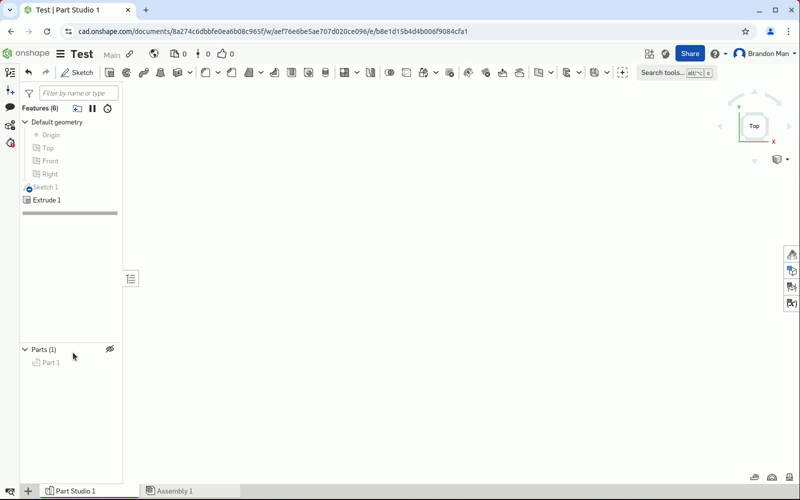
key(shift+y)
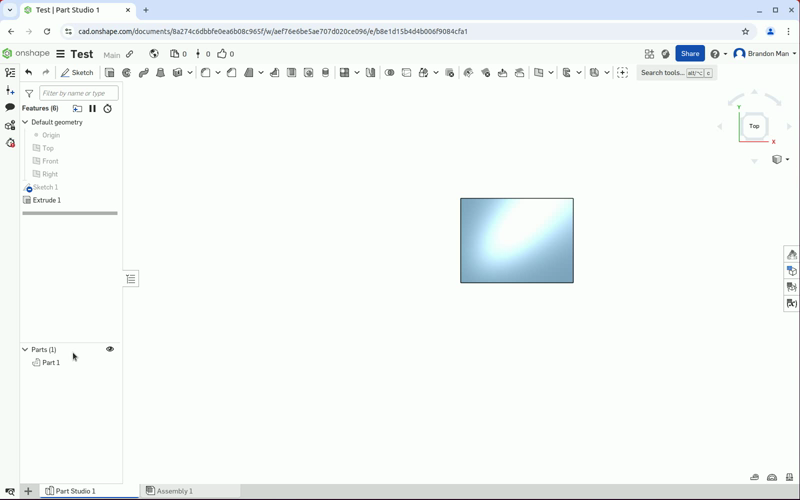
mouse_move(541, 75)
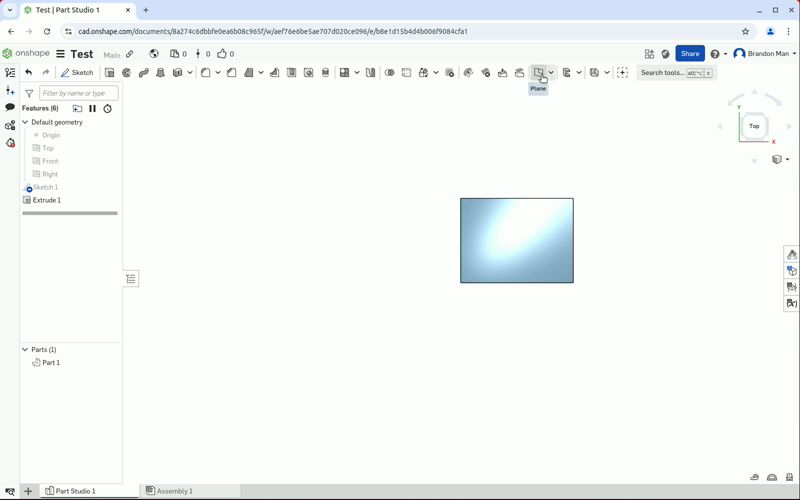
click(541, 75)
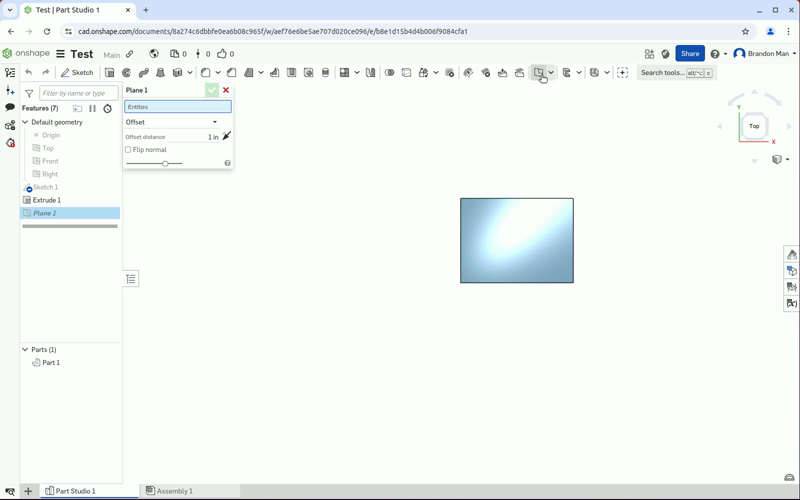
mouse_move(73, 150)
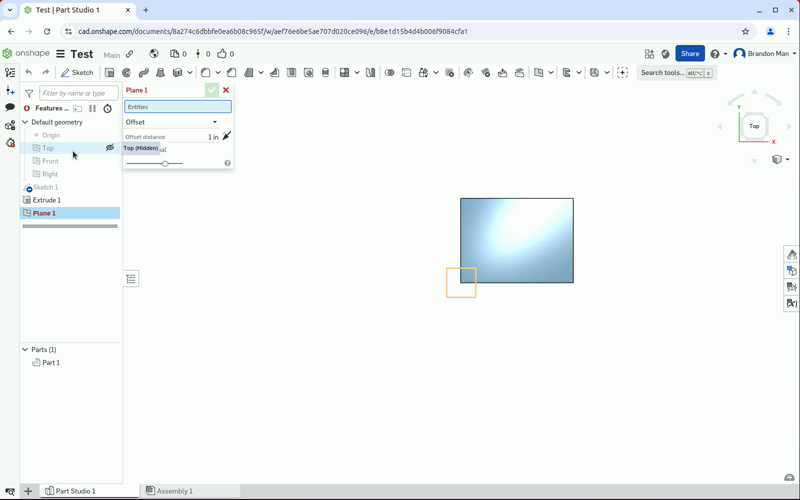
click(73, 150)
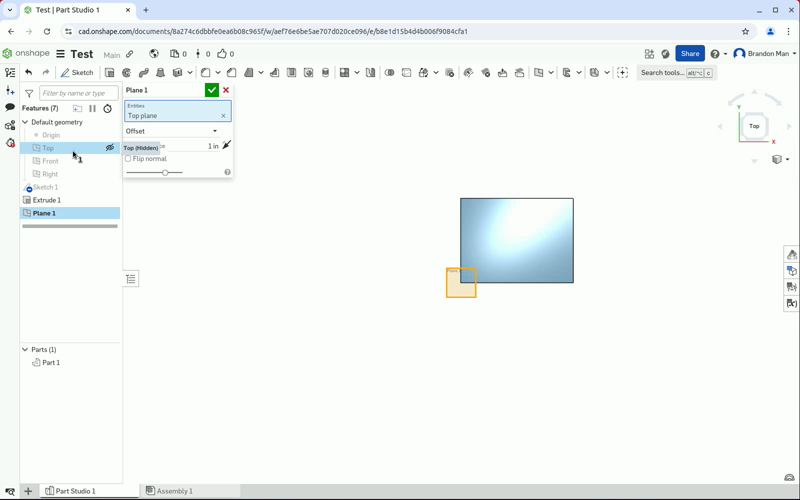
key(tab, 2)
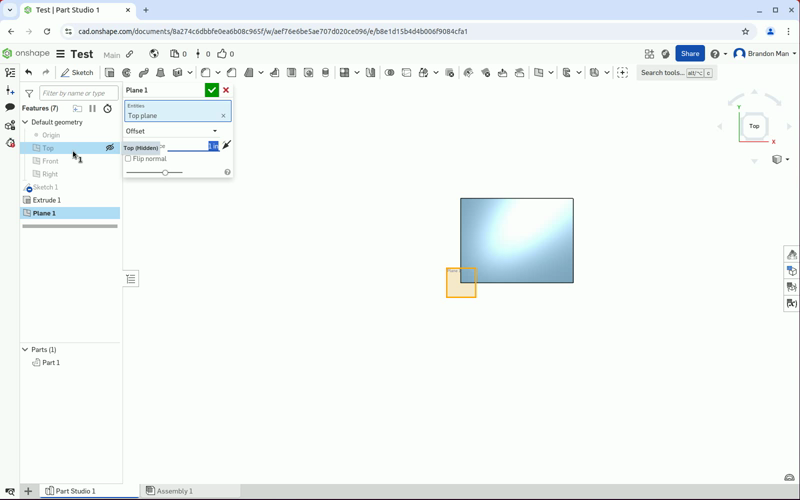
text(11.554)
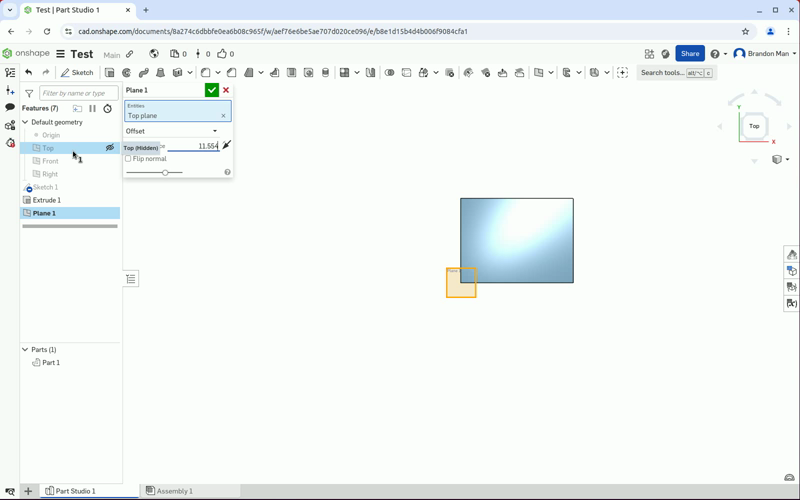
key(enter, 2)
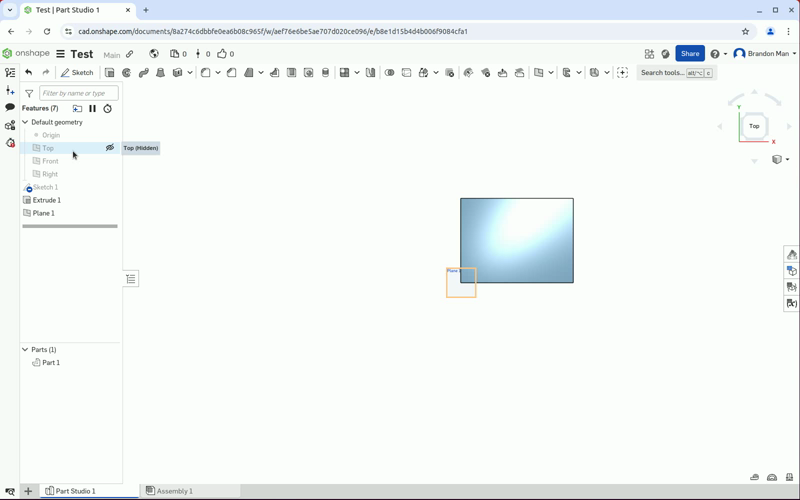
key(shift+s)
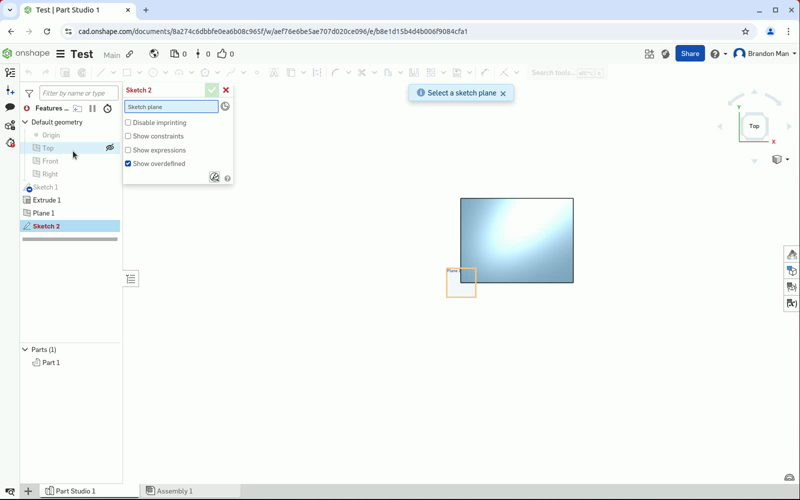
mouse_move(73, 215)
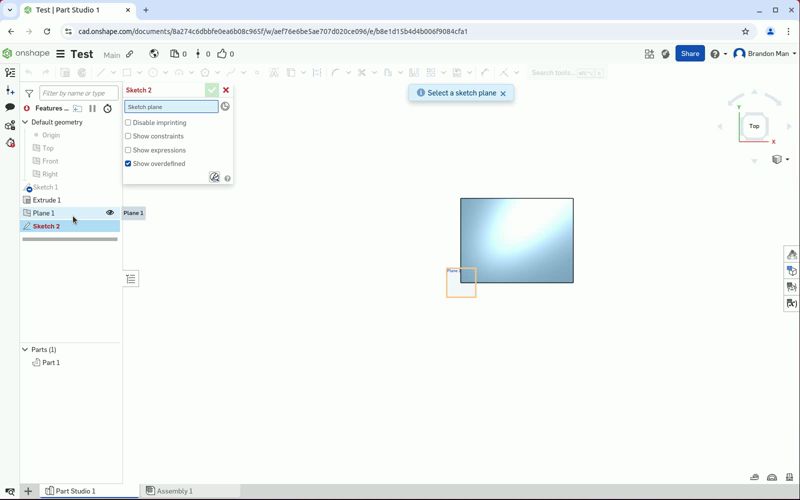
click(73, 215)
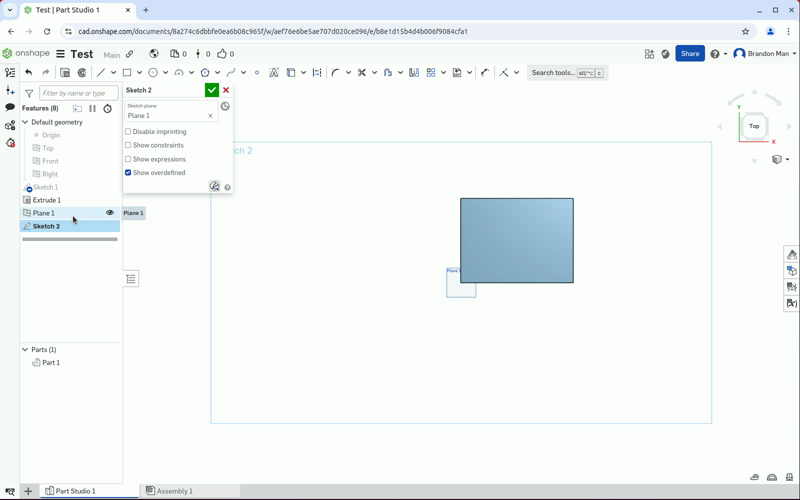
mouse_move(73, 352)
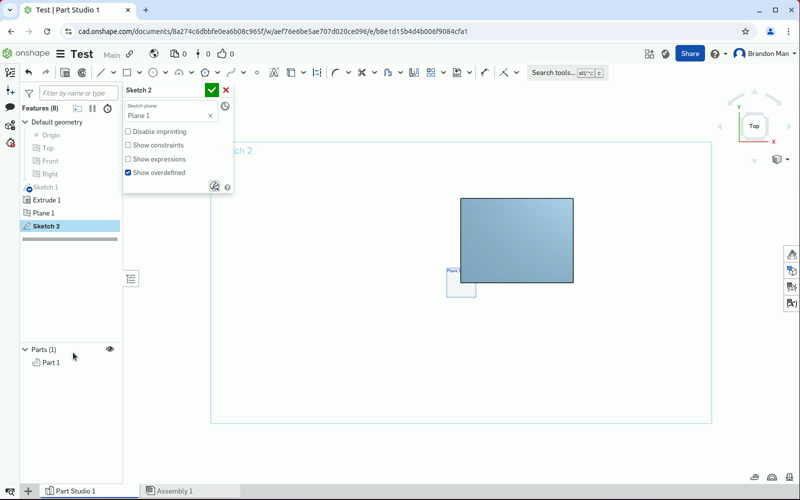
key(y)
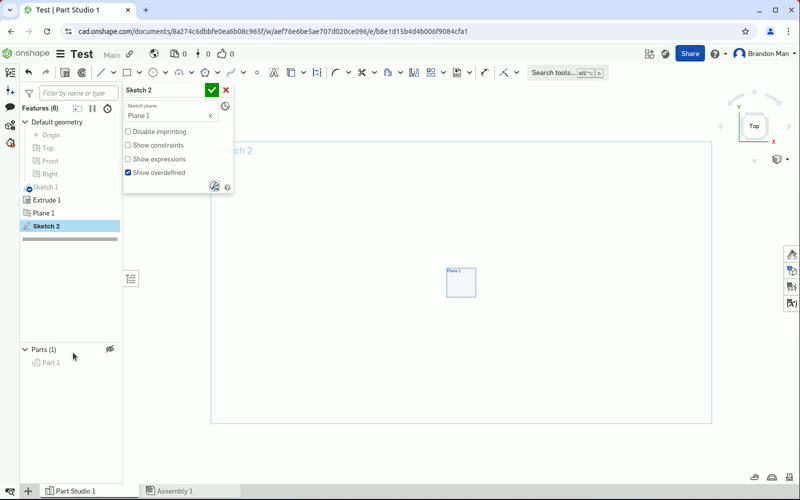
key(l)
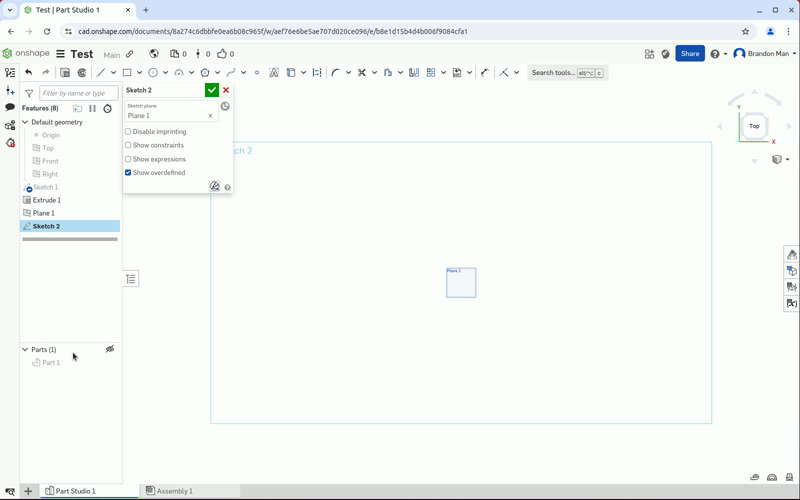
key_down(shift)
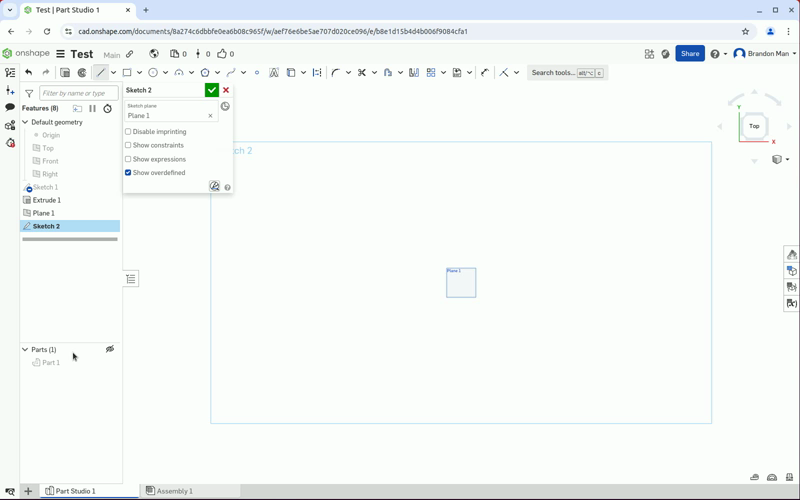
mouse_move(474, 282)
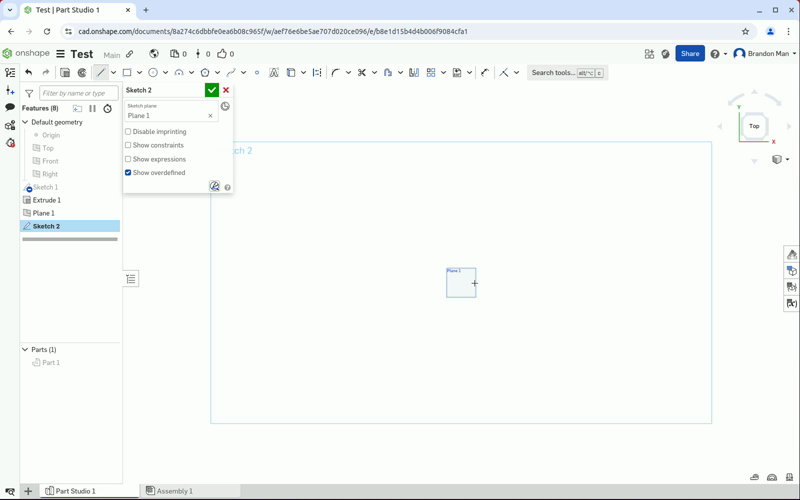
click(474, 282)
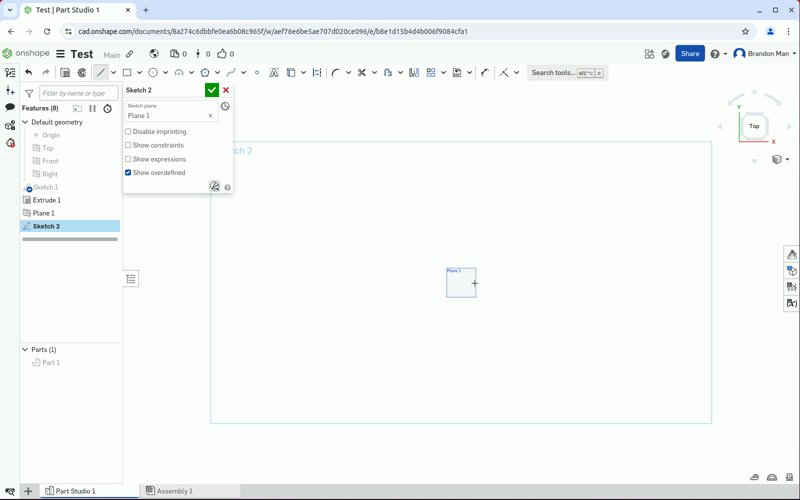
key_up(shift)
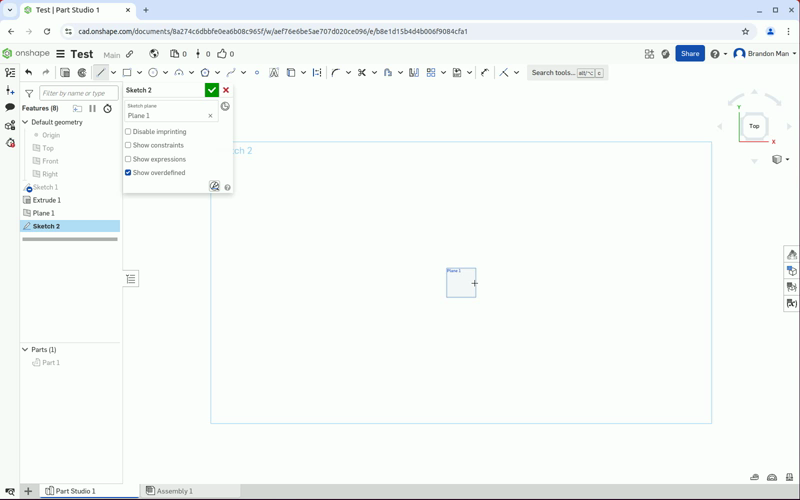
key_down(shift)
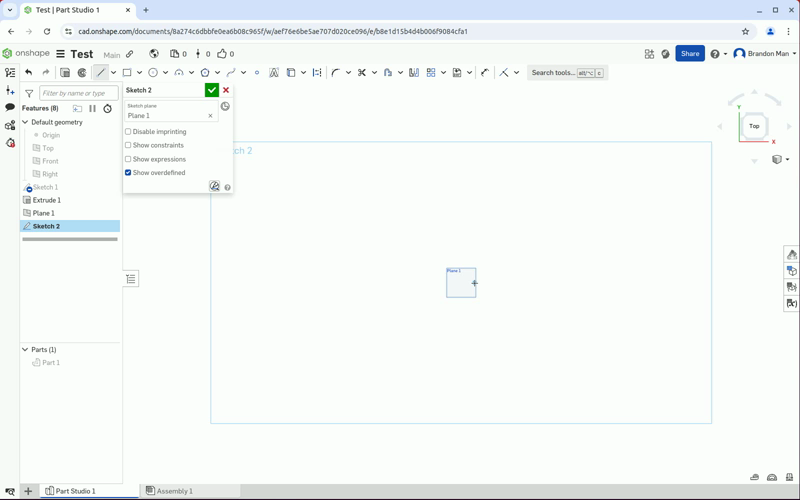
mouse_move(504, 282)
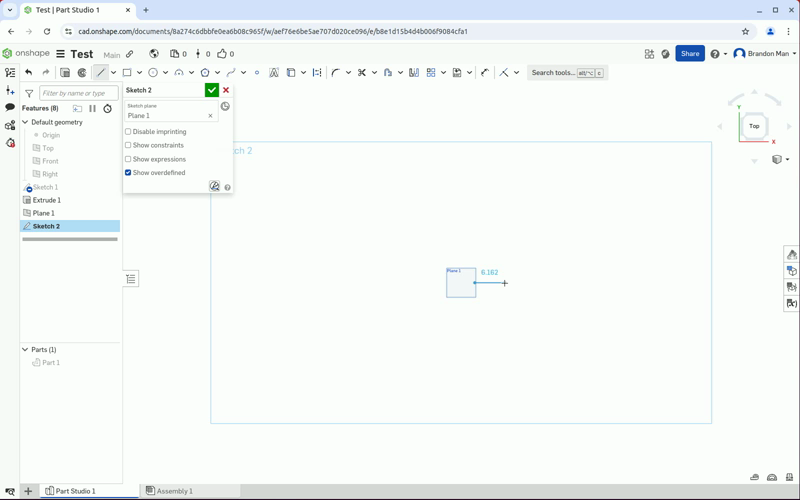
mouse_move(531, 282)
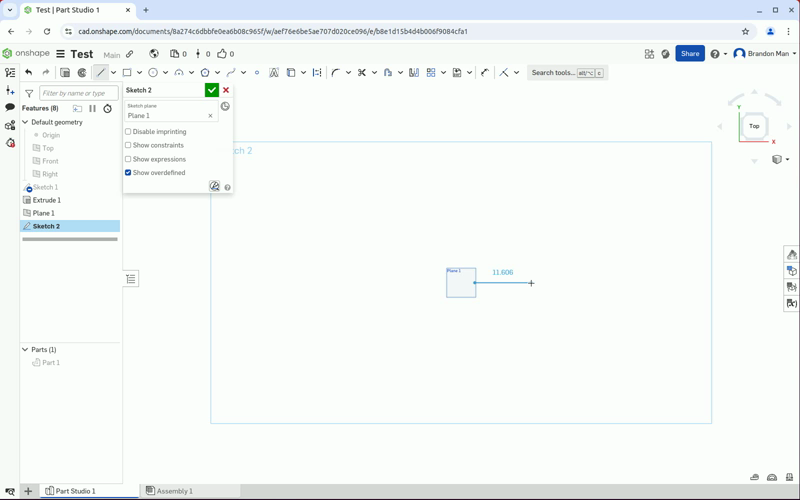
click(531, 282)
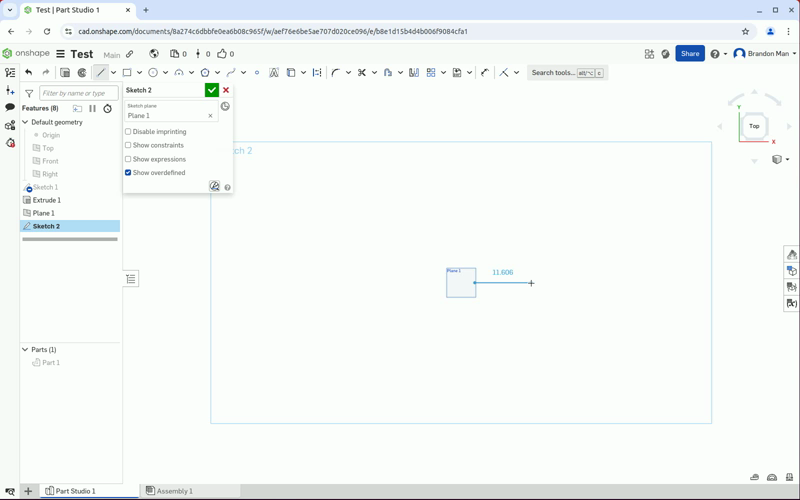
key_up(shift)
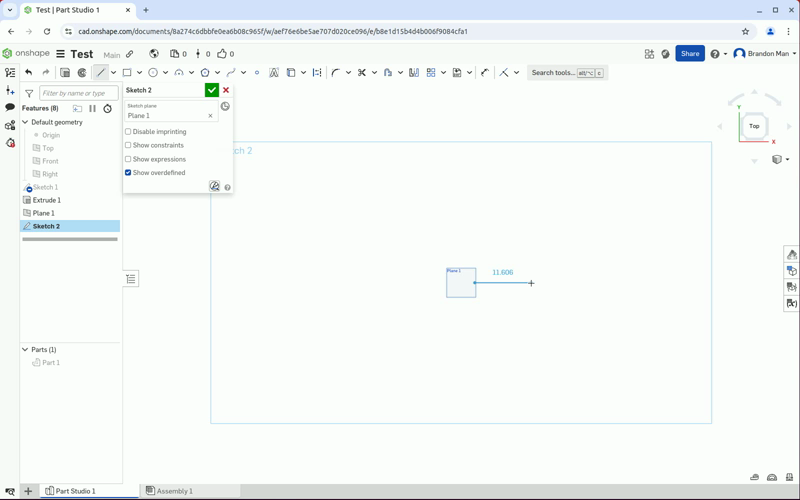
key_down(shift)
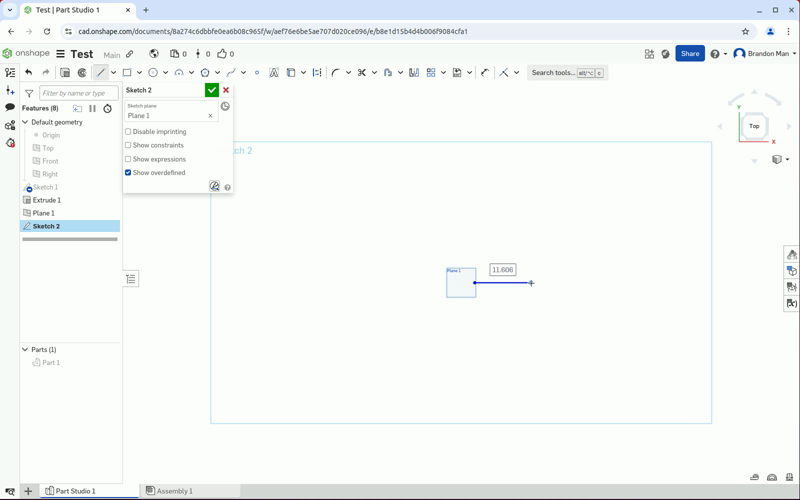
mouse_move(573, 240)
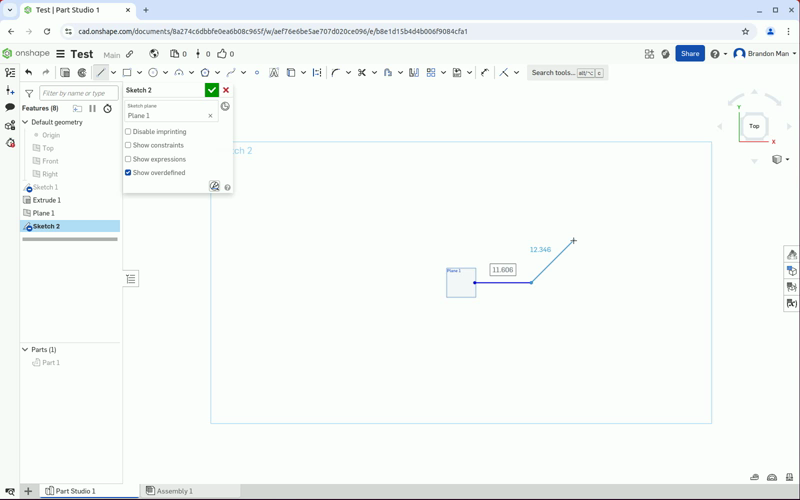
click(573, 240)
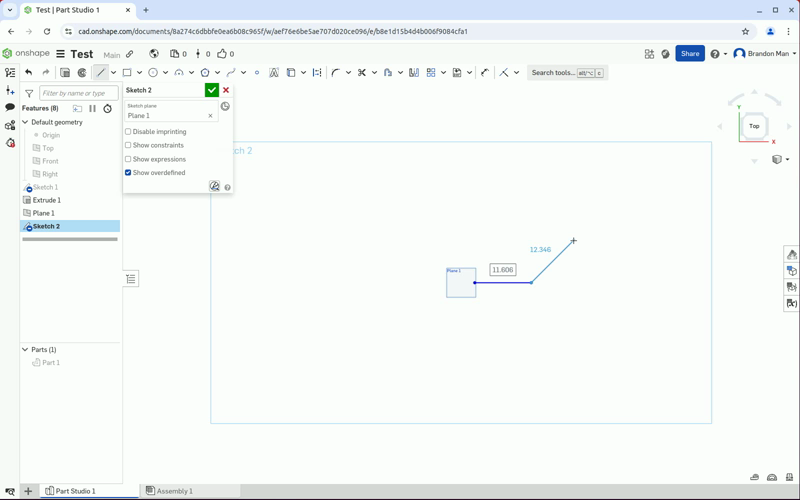
key_up(shift)
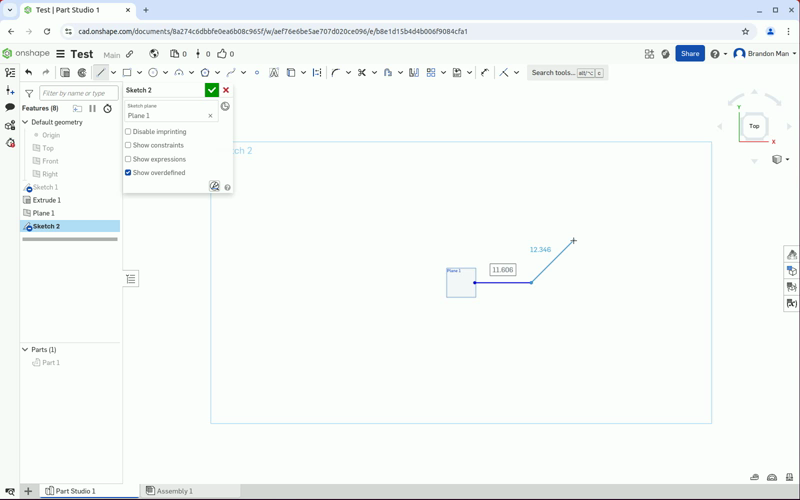
key_down(shift)
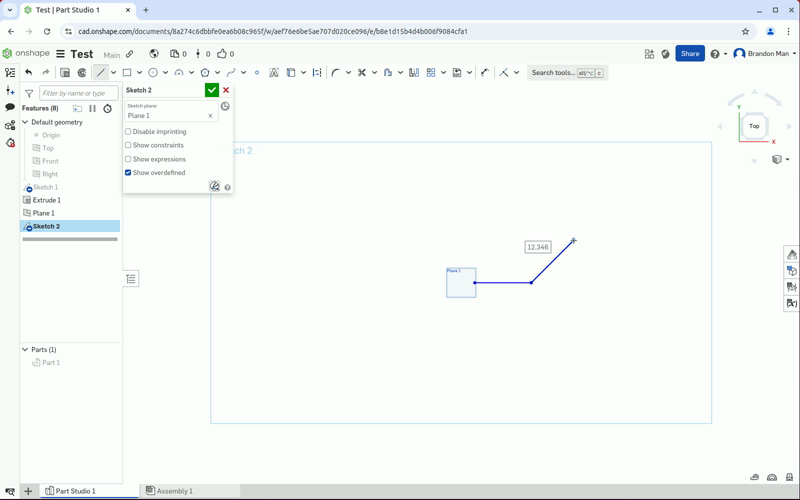
mouse_move(589, 240)
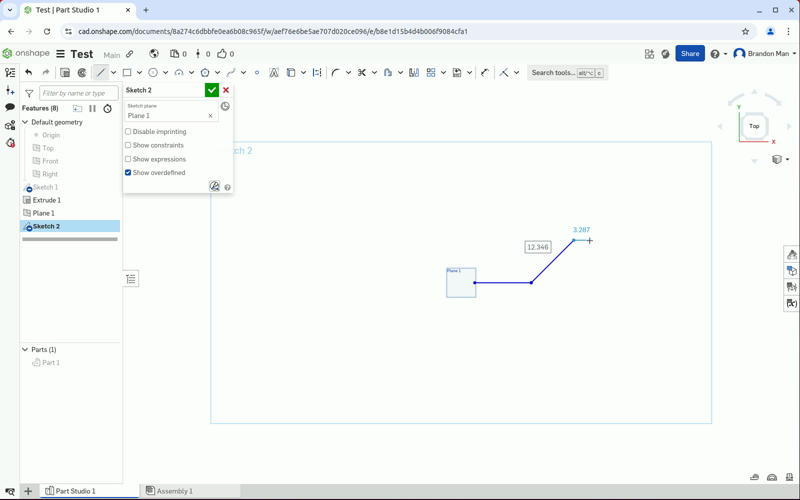
mouse_move(573, 198)
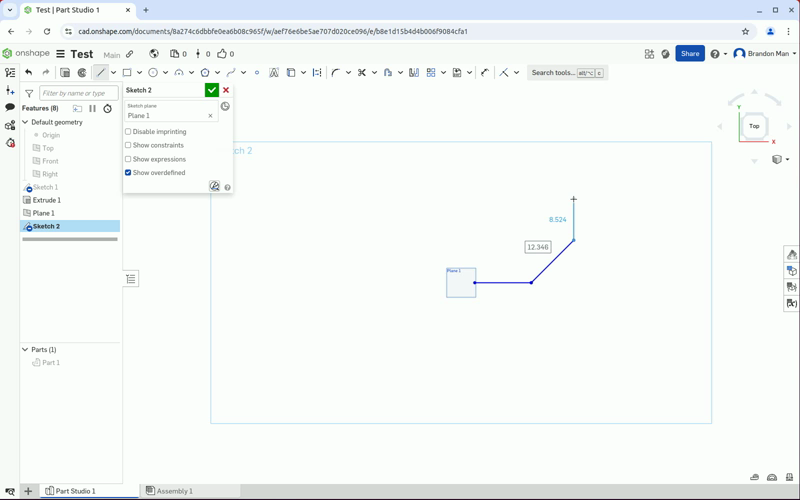
click(573, 198)
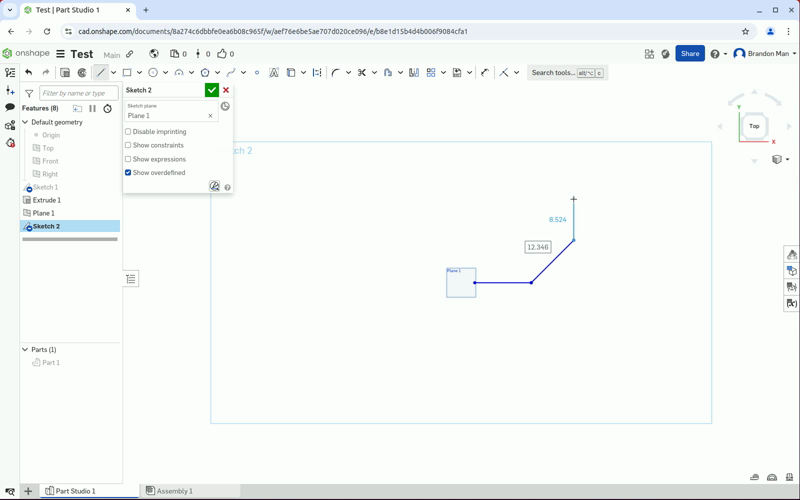
key_up(shift)
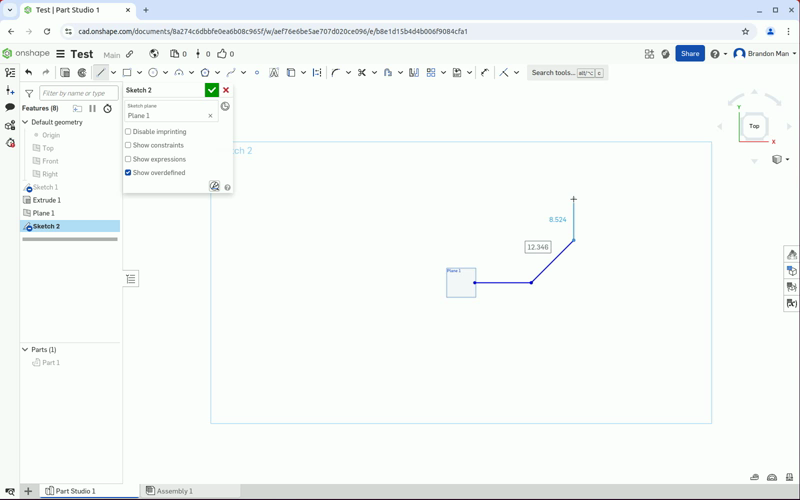
key_down(shift)
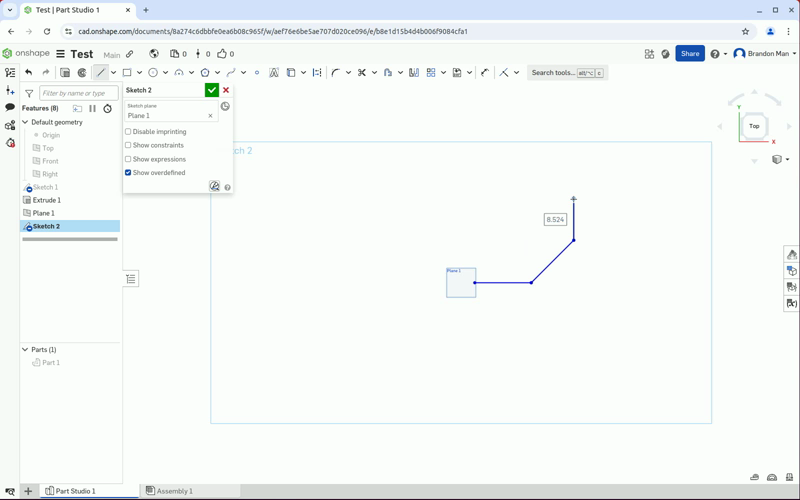
mouse_move(589, 198)
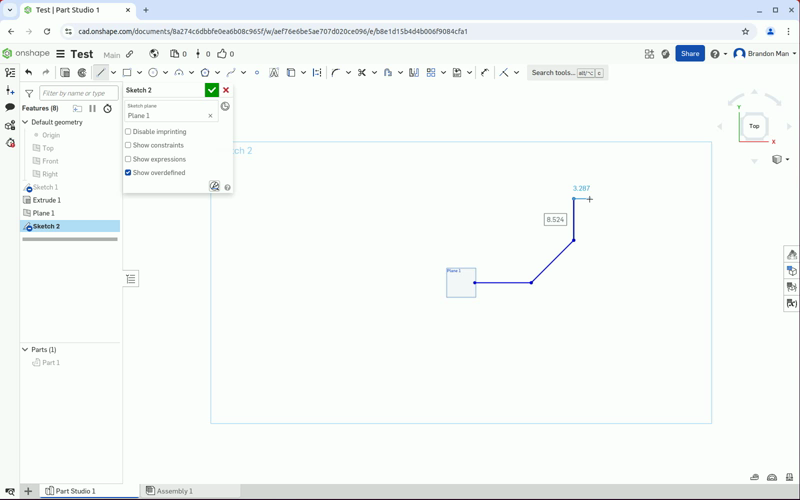
mouse_move(531, 198)
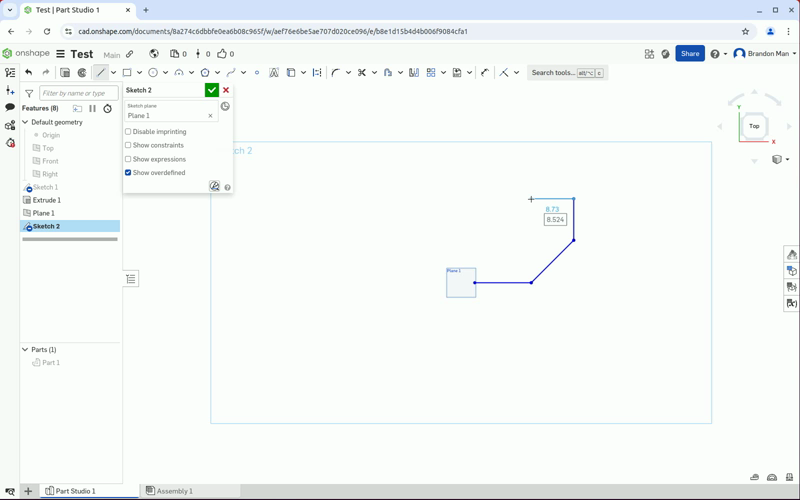
click(531, 198)
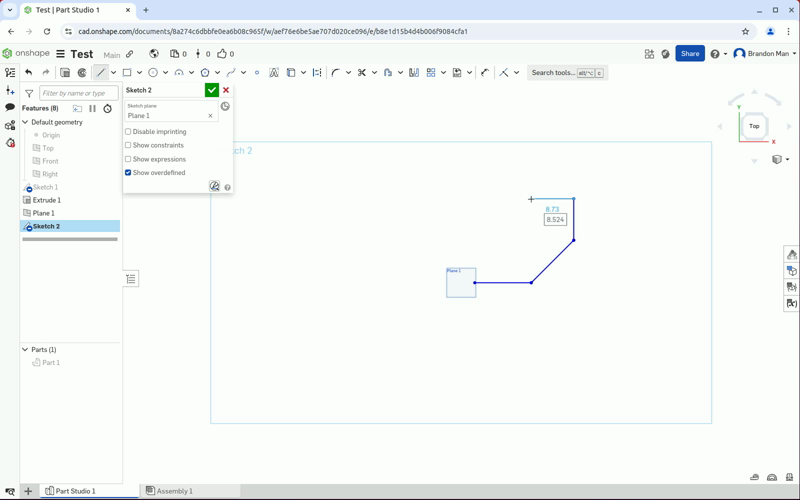
key_up(shift)
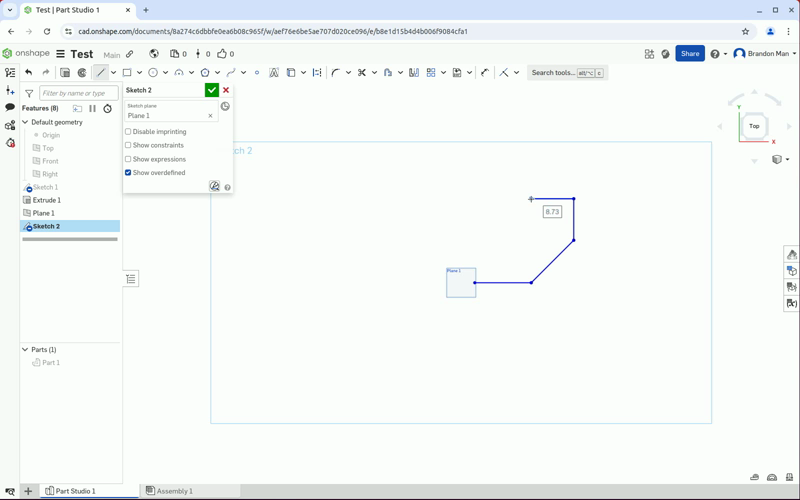
key_down(shift)
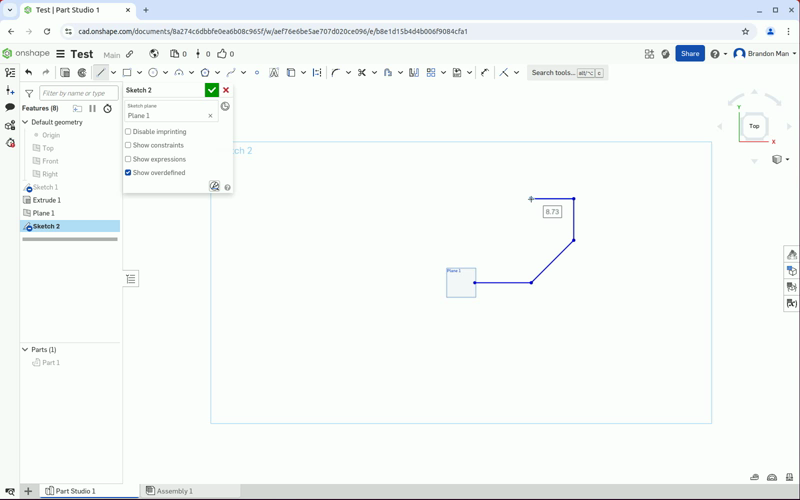
mouse_move(474, 282)
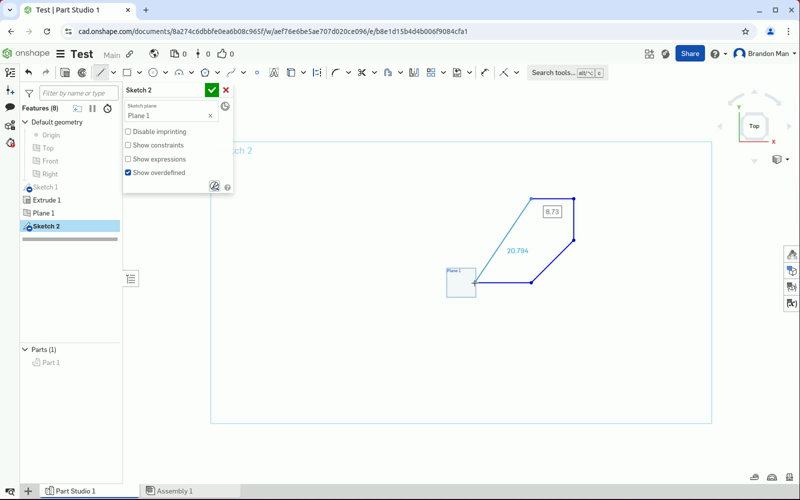
key_up(shift)
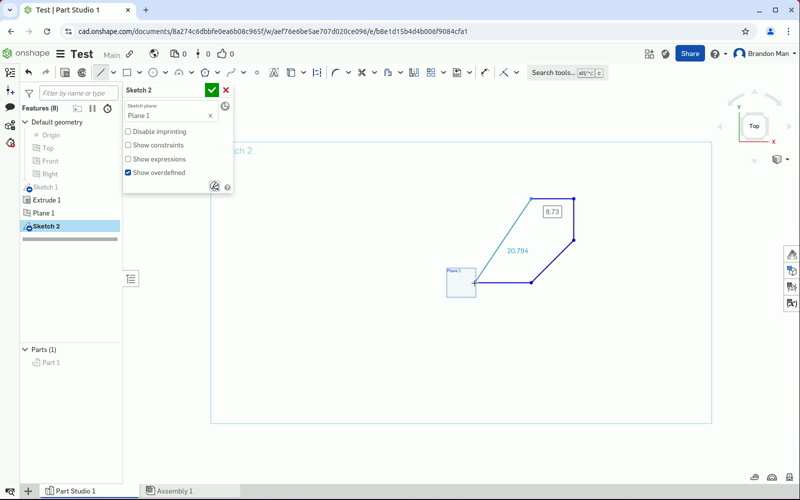
click(474, 282)
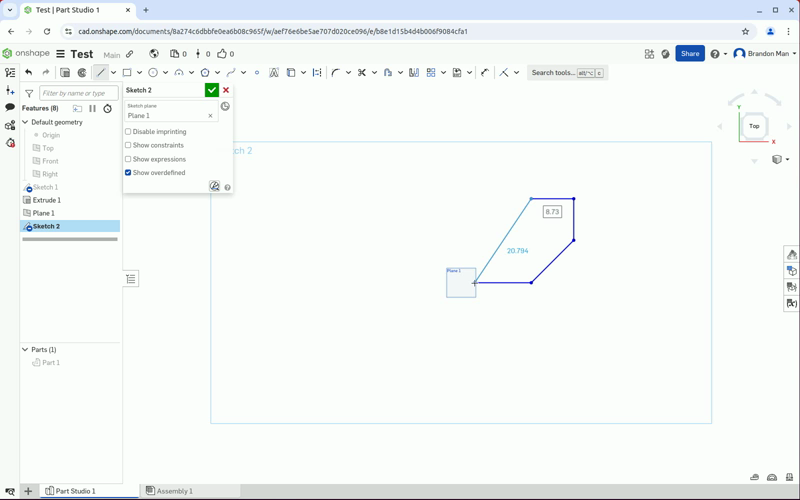
key(esc)
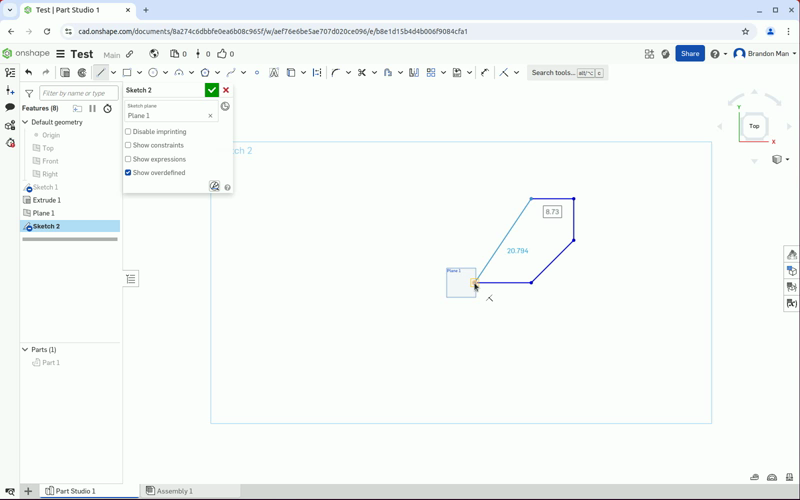
mouse_move(534, 237)
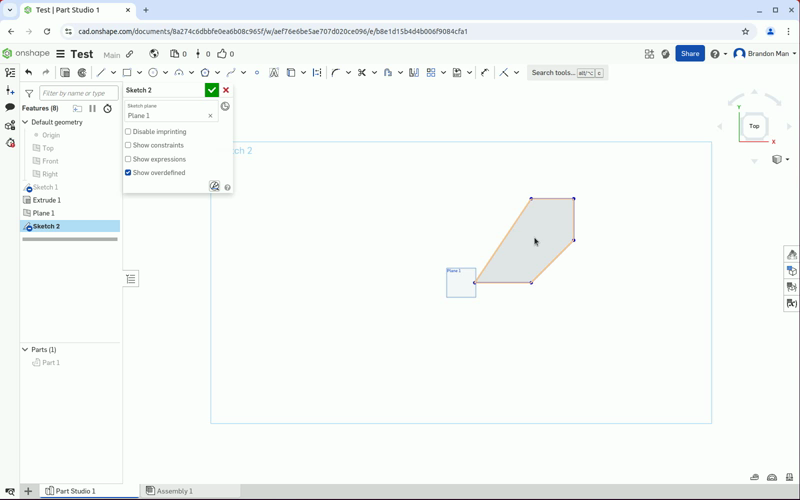
click(534, 237)
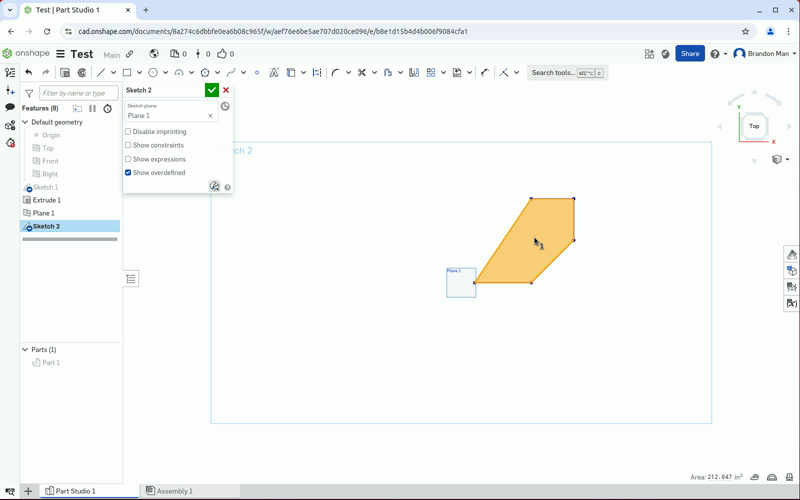
mouse_move(73, 352)
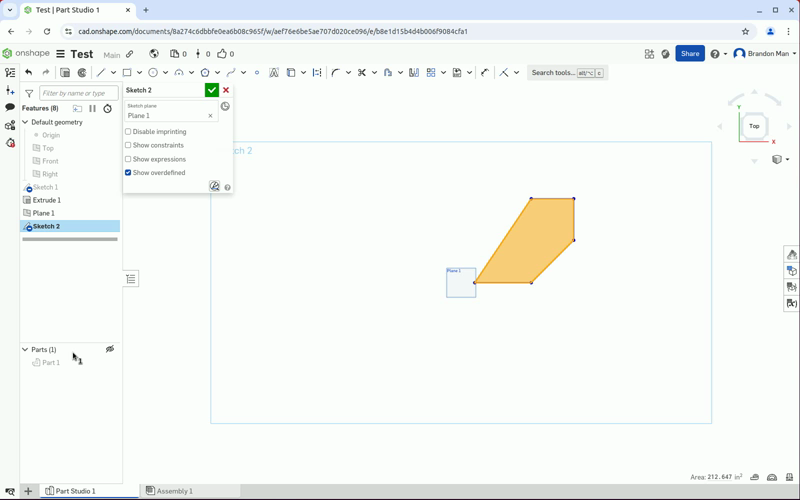
key(shift+y)
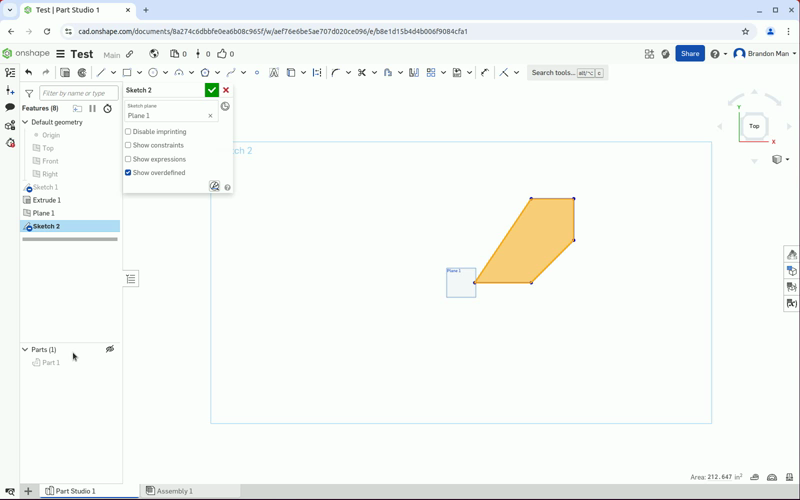
key(shift+e)
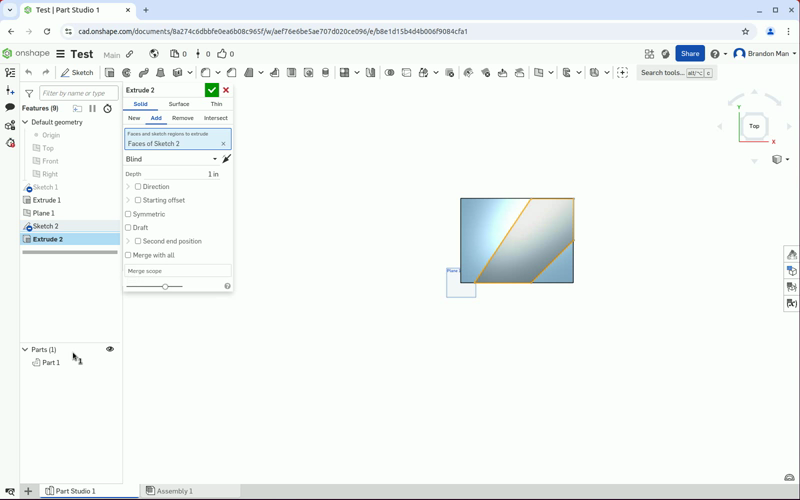
mouse_move(143, 106)
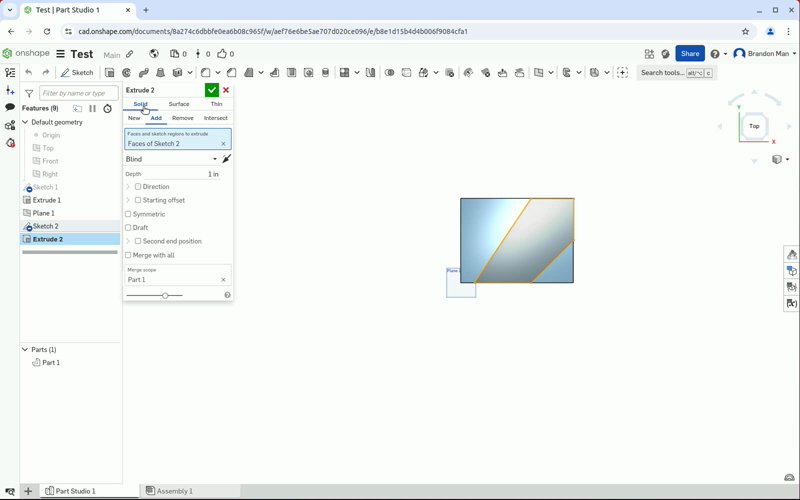
click(143, 106)
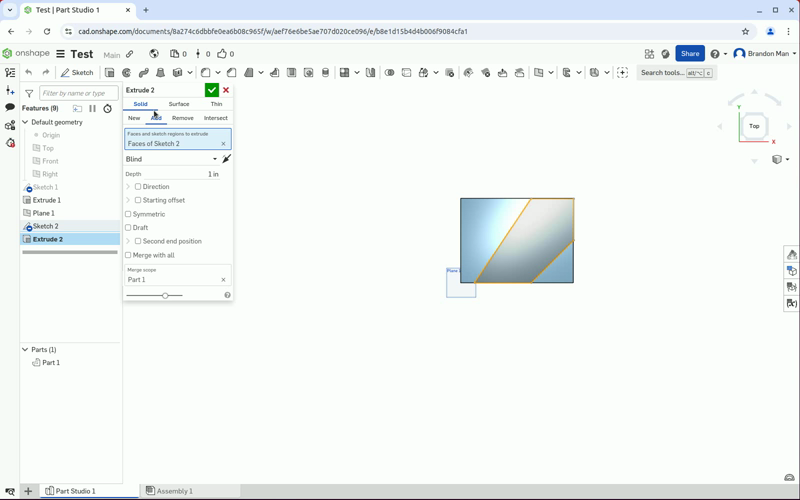
mouse_move(186, 120)
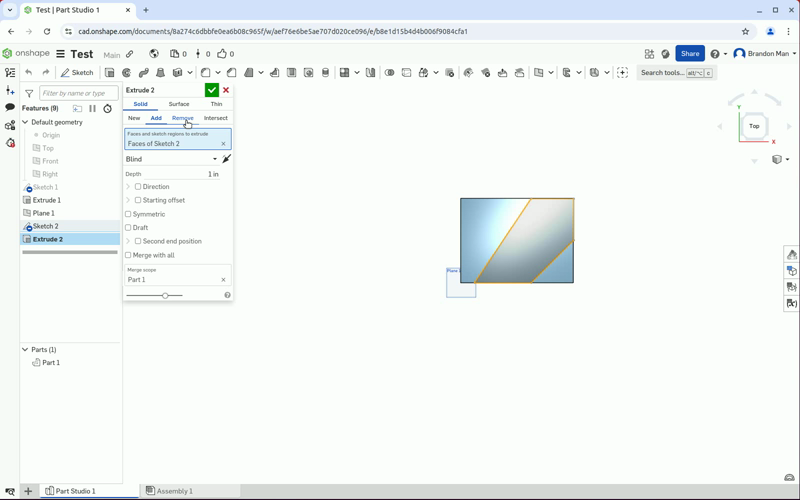
click(186, 120)
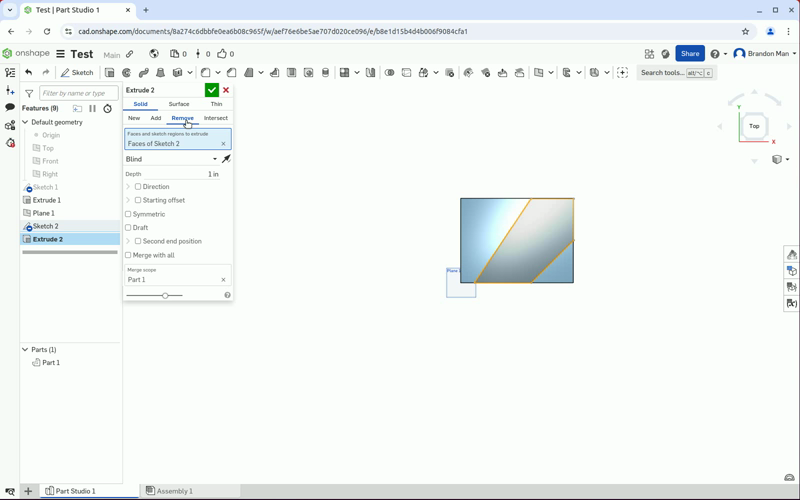
key(tab, 4)
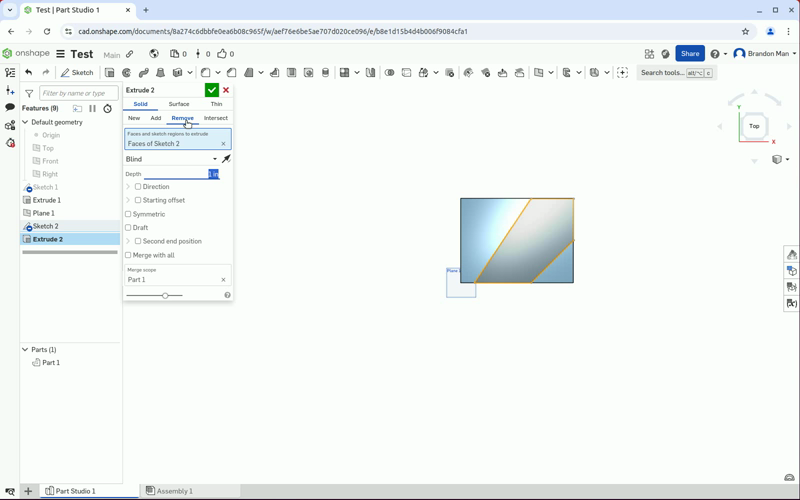
text(5.777)
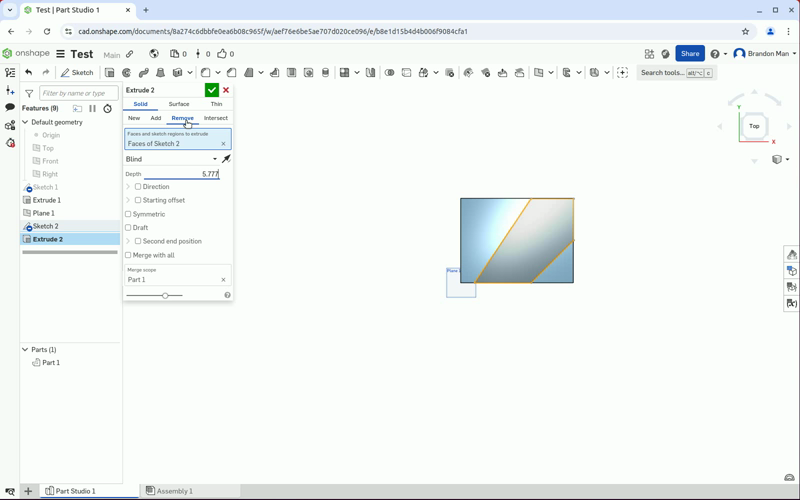
key(tab, 6)
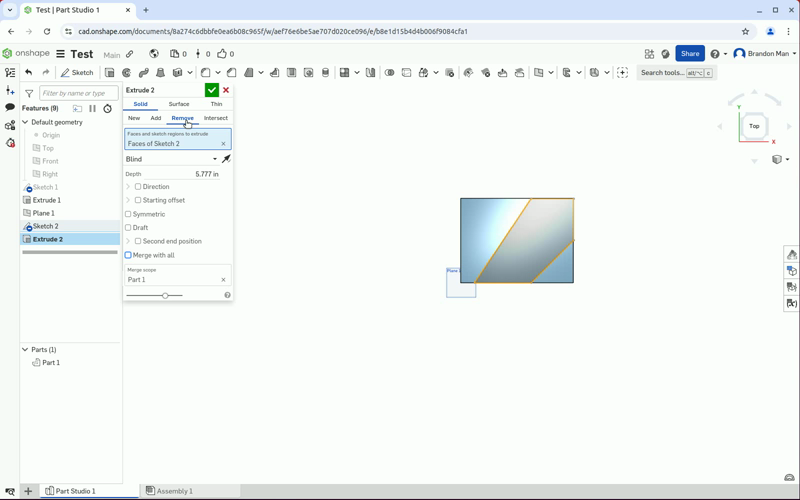
key(space)
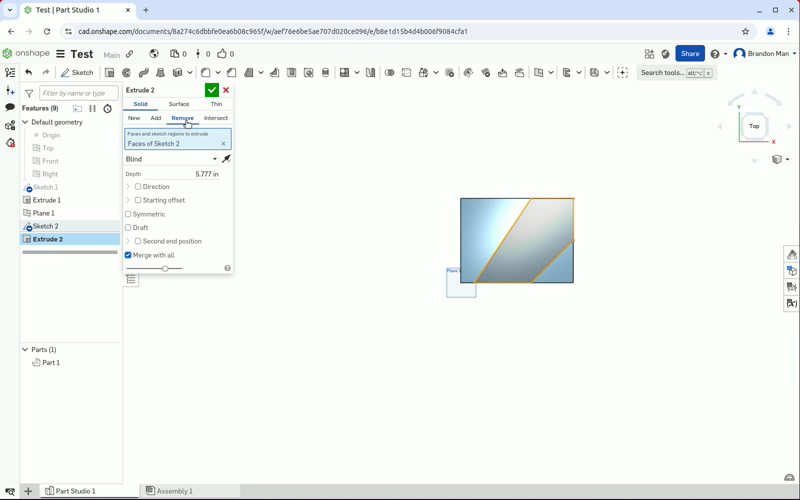
key(enter)
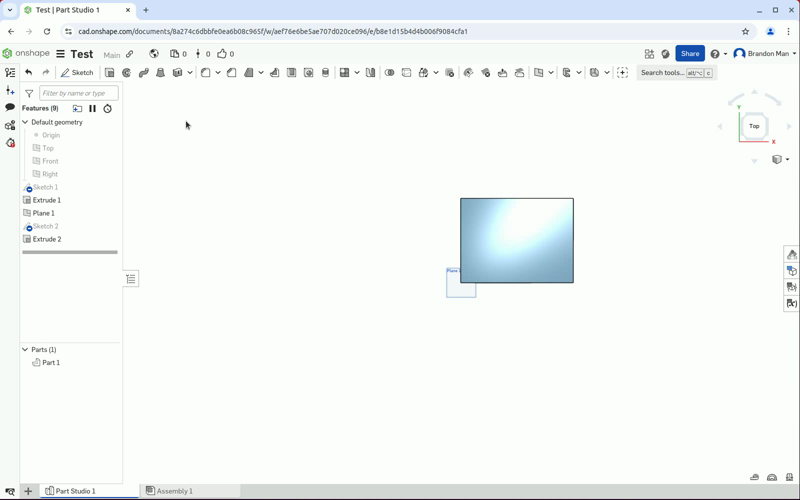
key(shift+h)
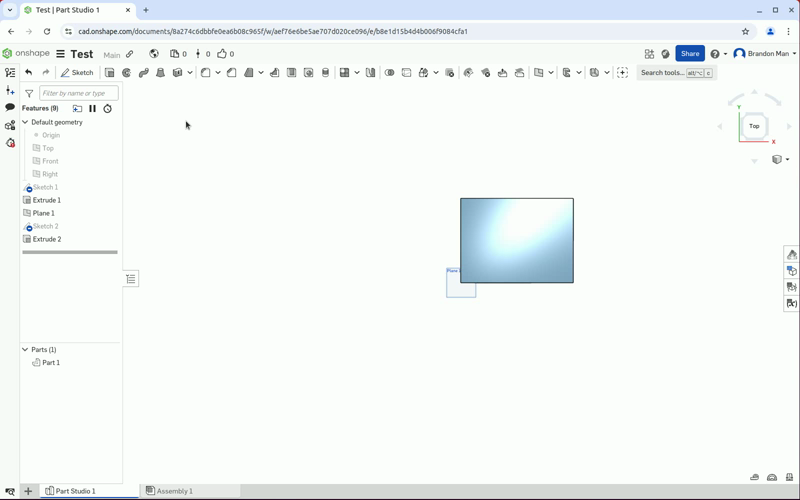
key(shift+h)
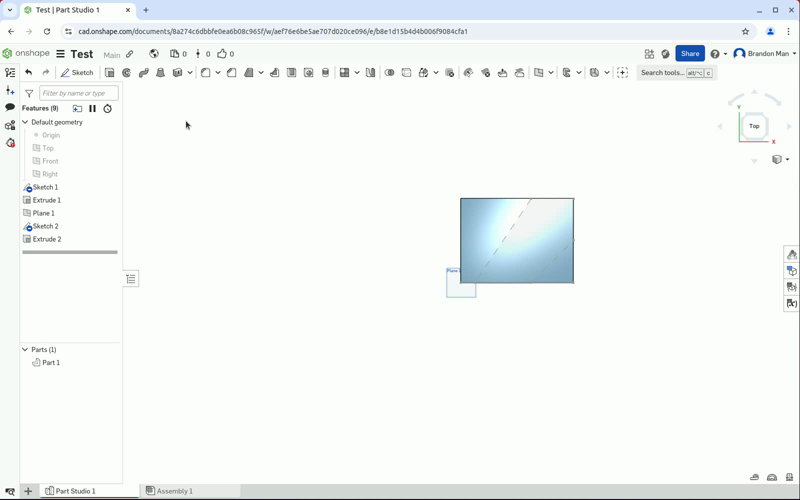
key(shift+7)
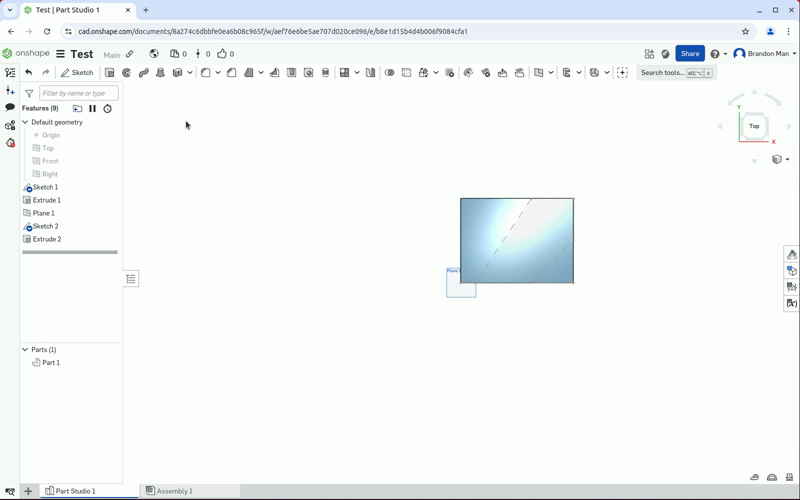
key(up, 3)
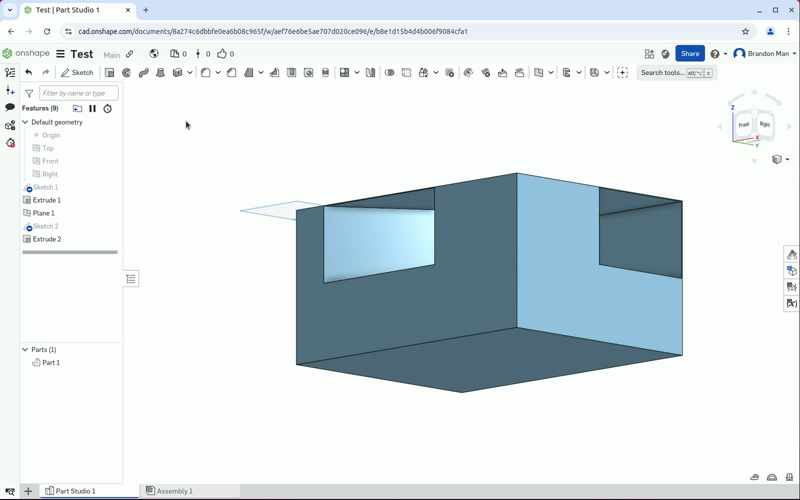
key(left, 3)
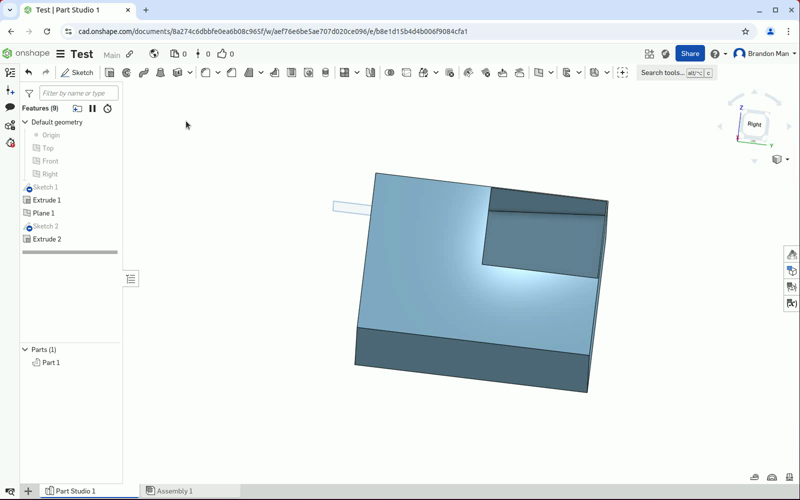
key(right, 3)
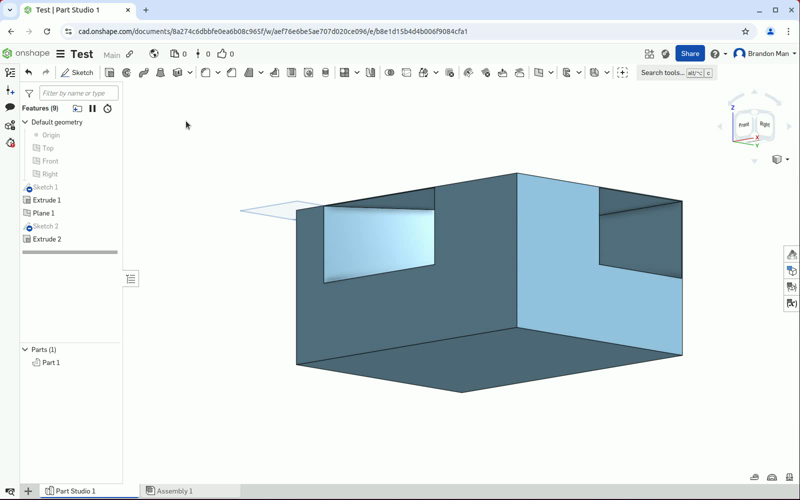
key(down, 3)
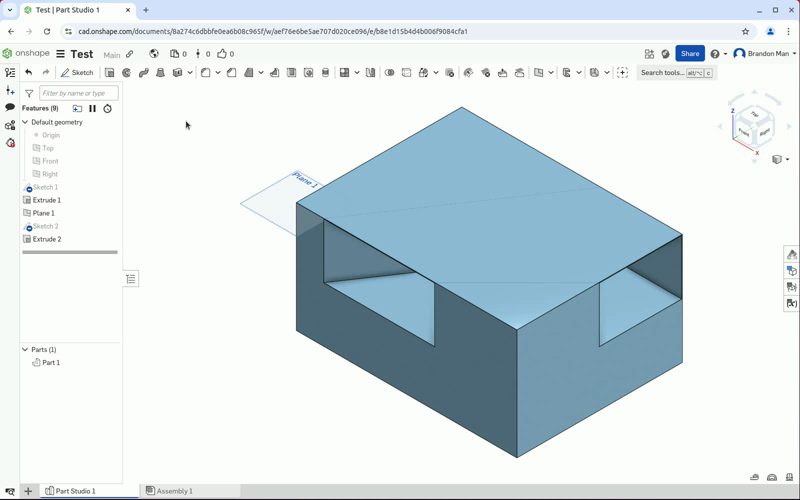
mouse_move(73, 189)
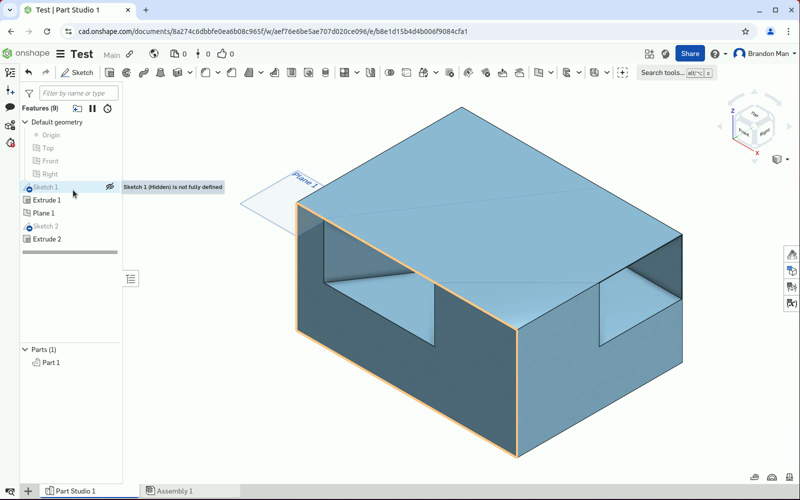
click(73, 189)